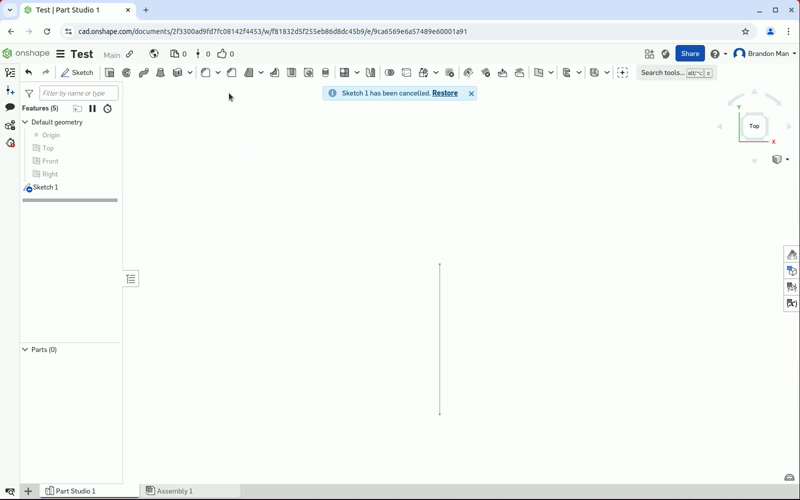
key(shift+h)
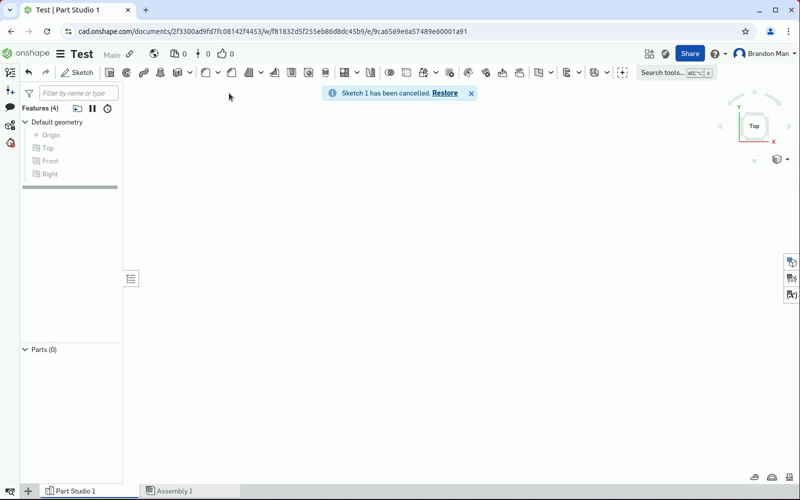
mouse_move(73, 352)
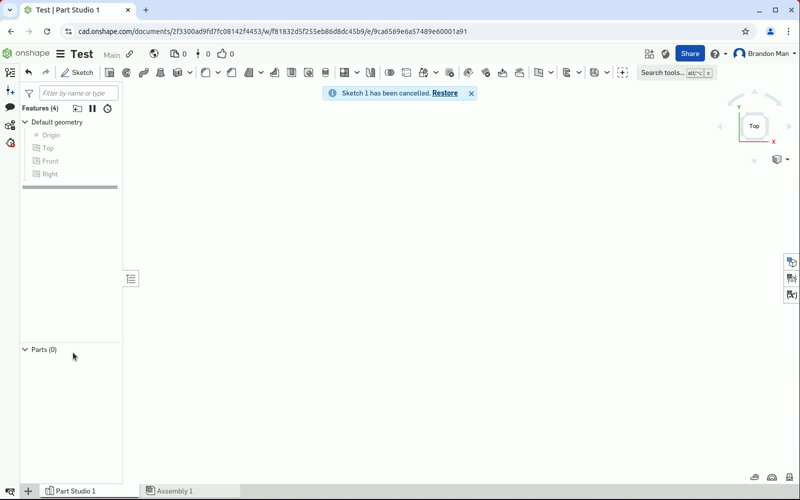
key(y)
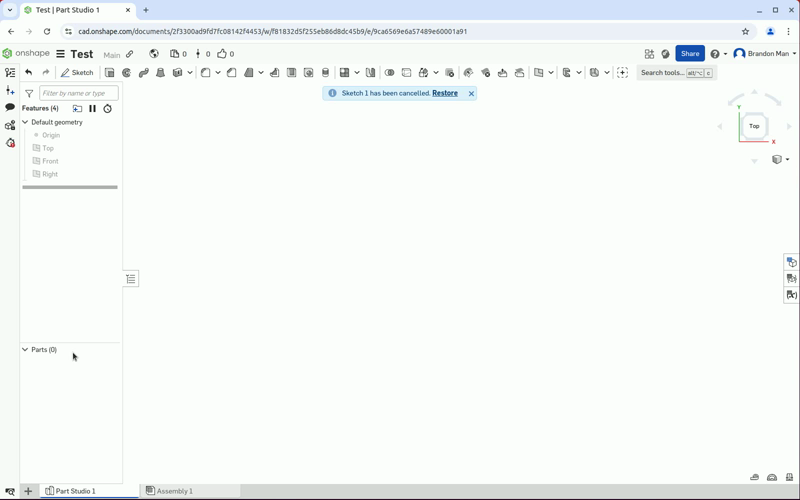
key(shift+p)
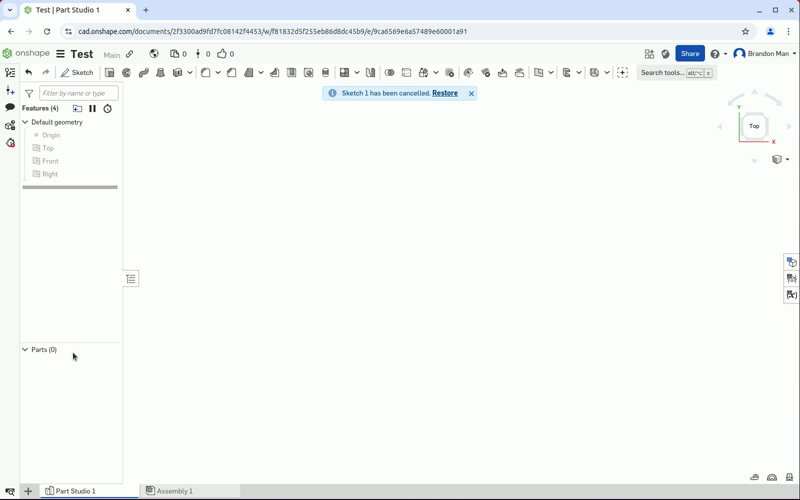
key(space)
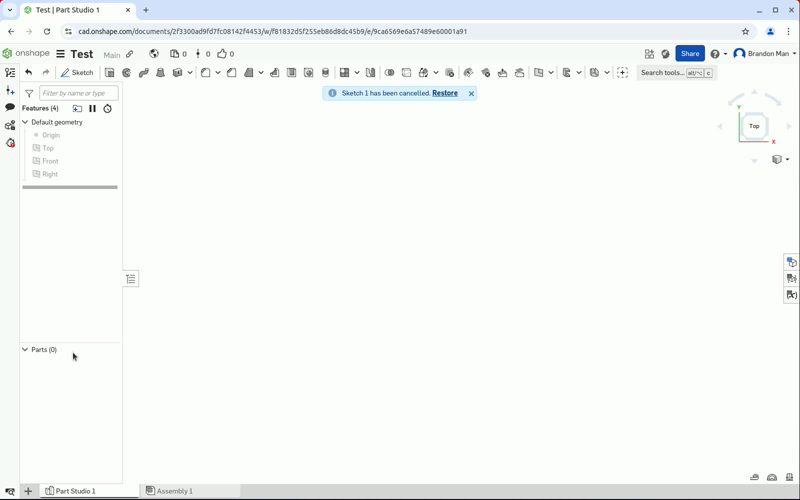
key_down(shift)
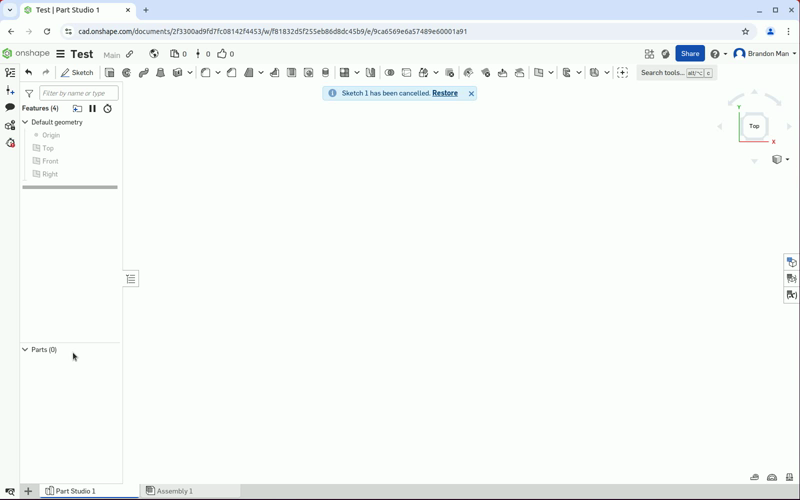
key(up)
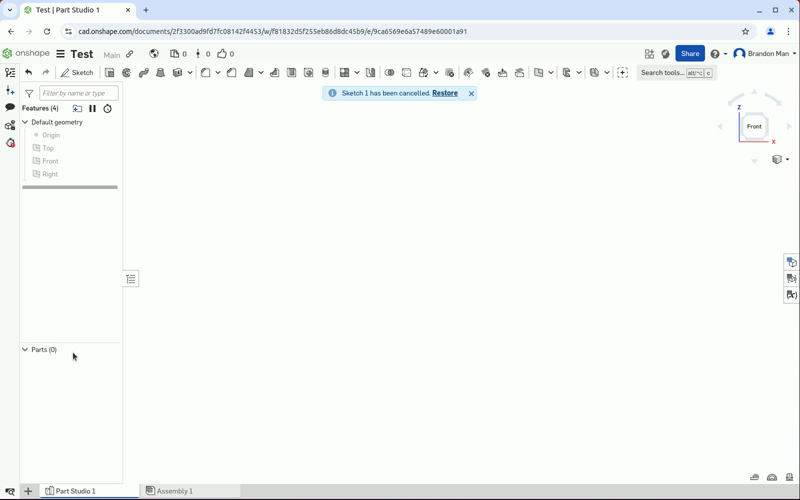
key_up(shift)
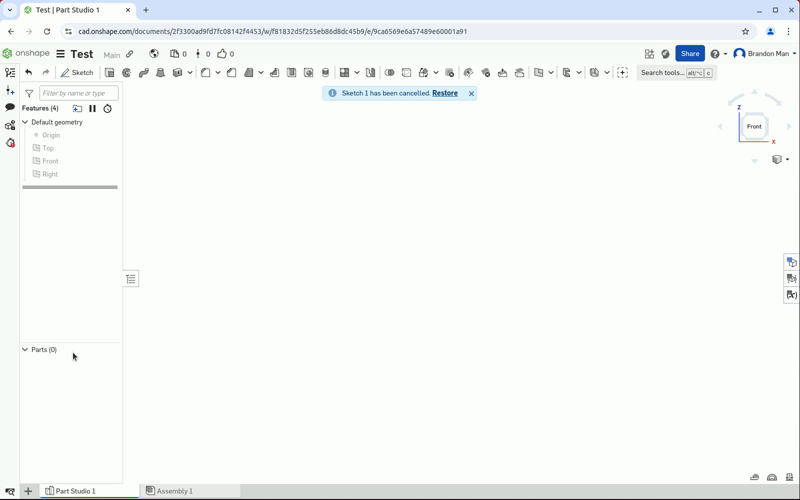
mouse_move(73, 352)
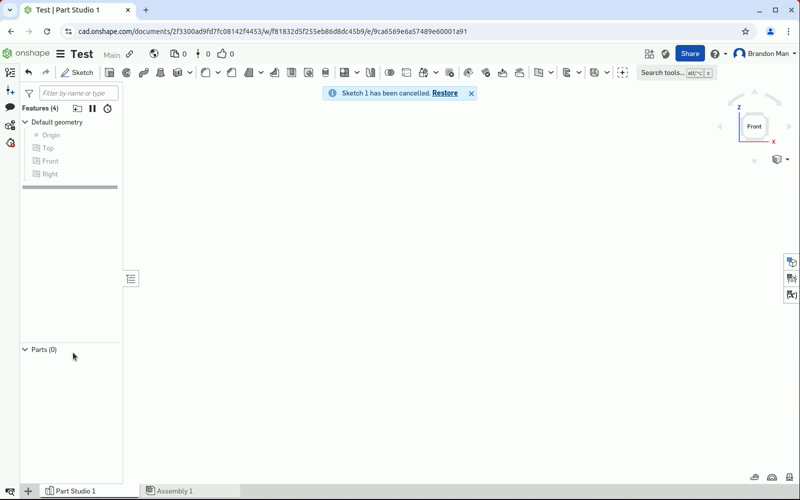
key(shift+y)
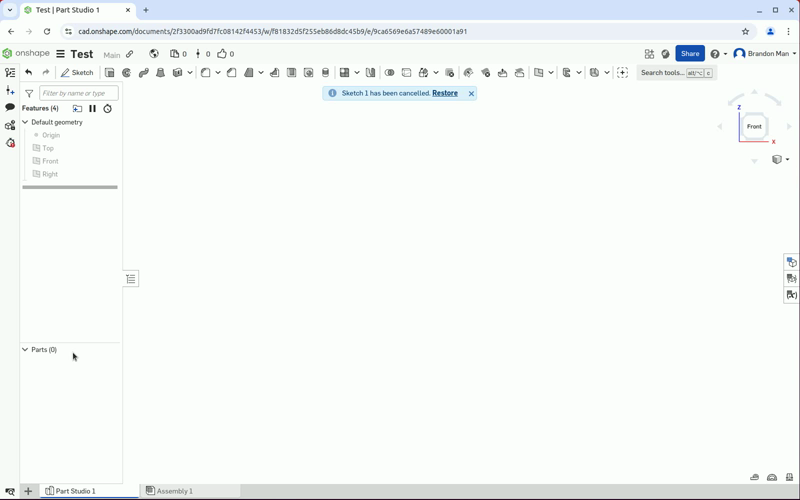
key(shift+s)
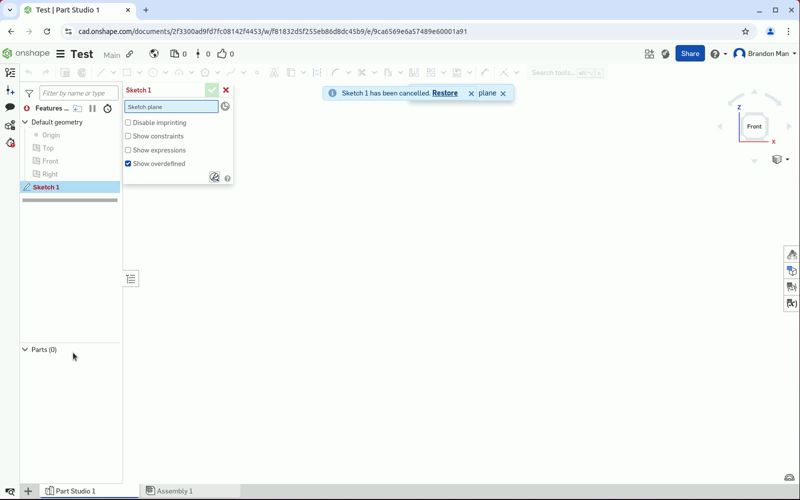
mouse_move(73, 163)
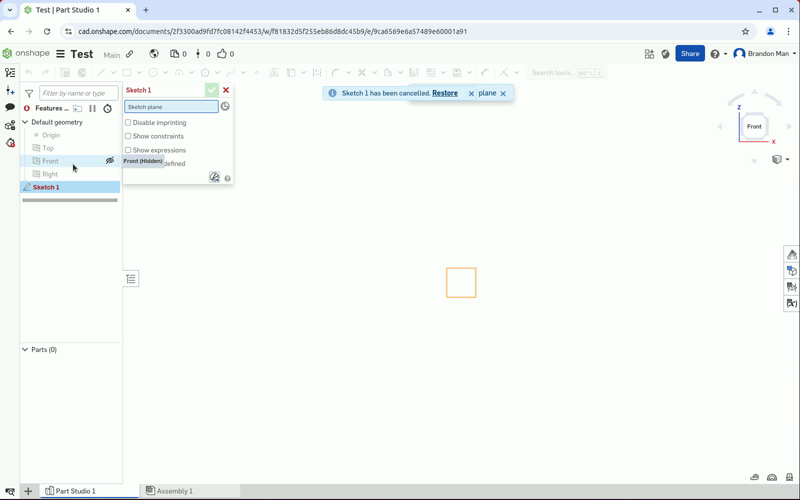
click(73, 163)
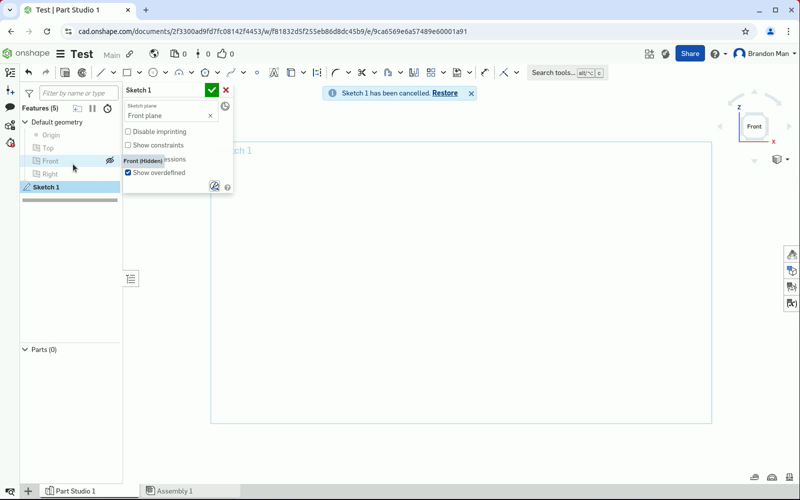
mouse_move(73, 352)
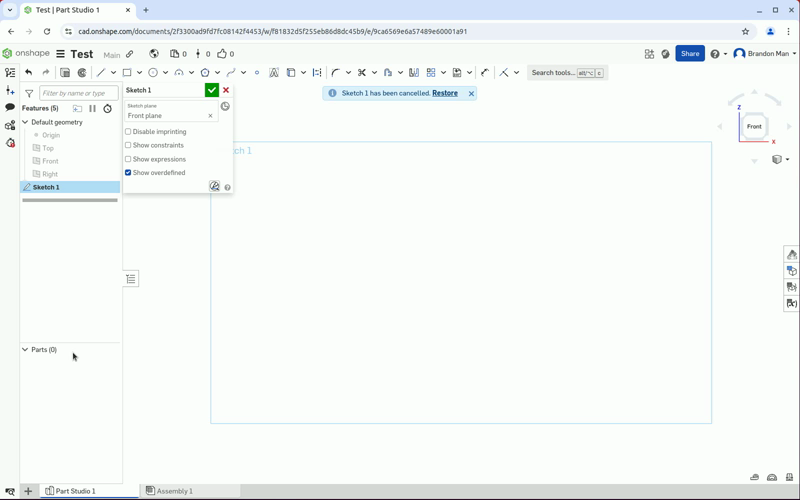
key(y)
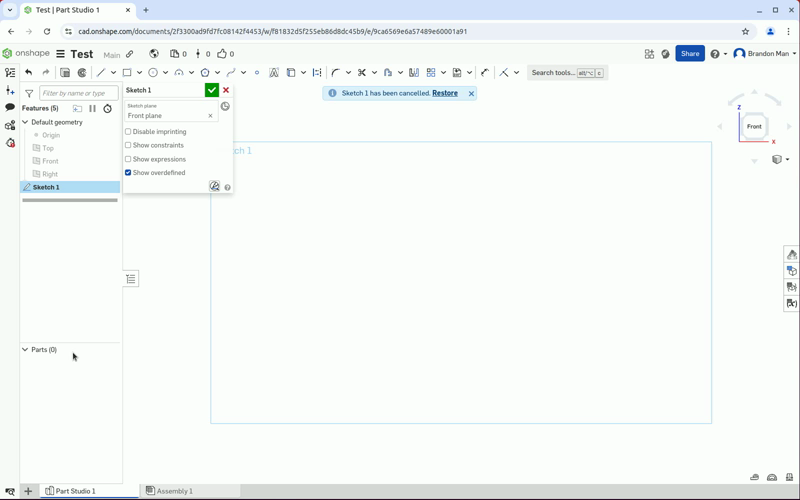
key(l)
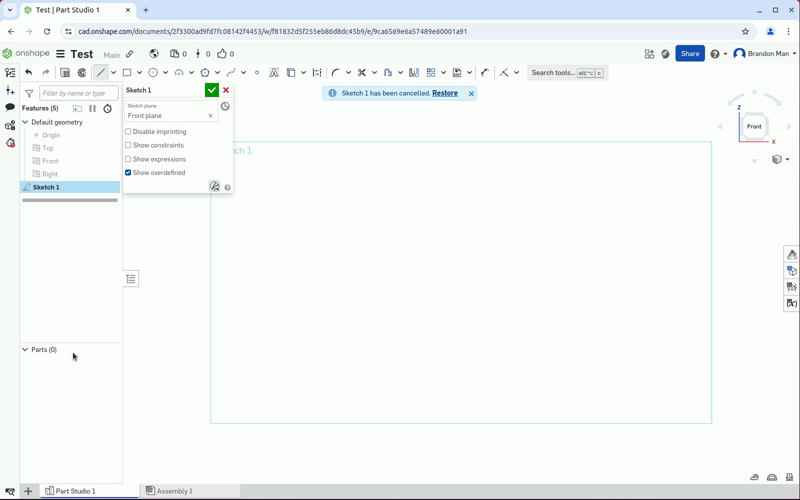
key_down(shift)
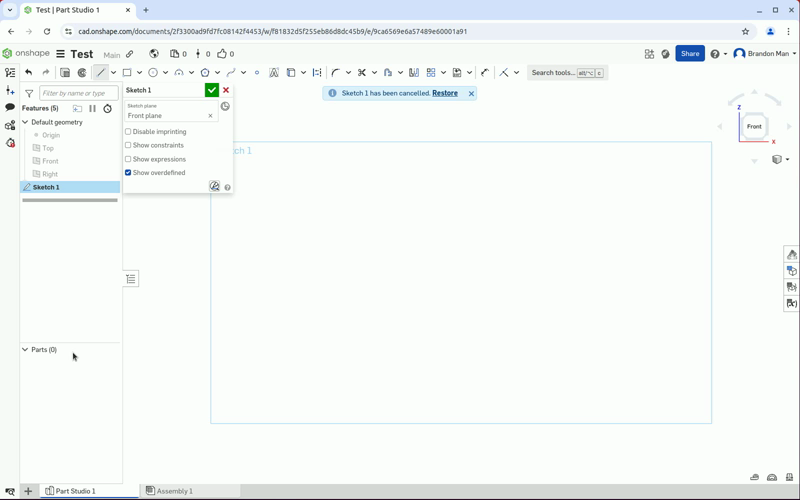
mouse_move(390, 373)
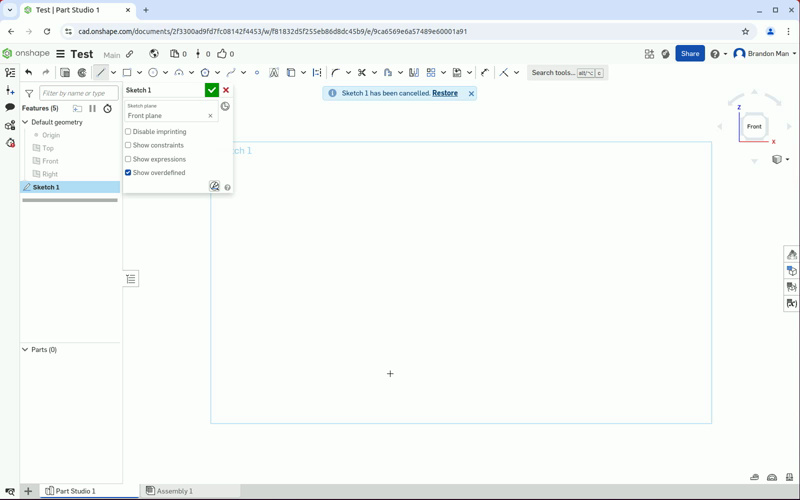
click(390, 373)
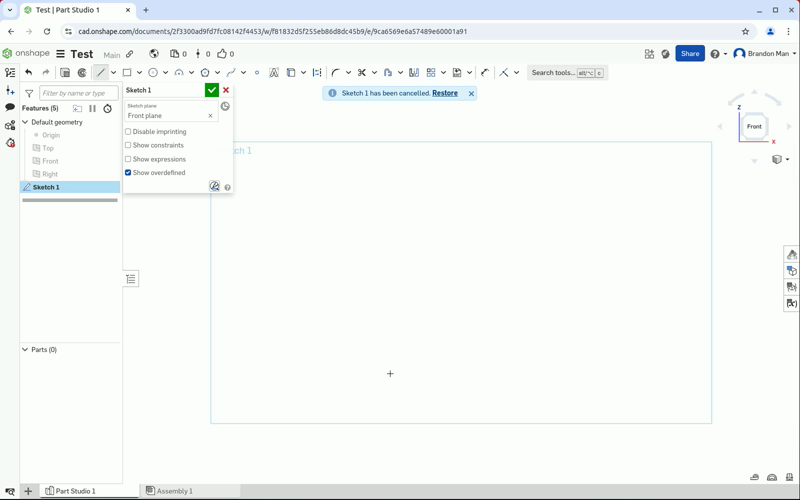
key_up(shift)
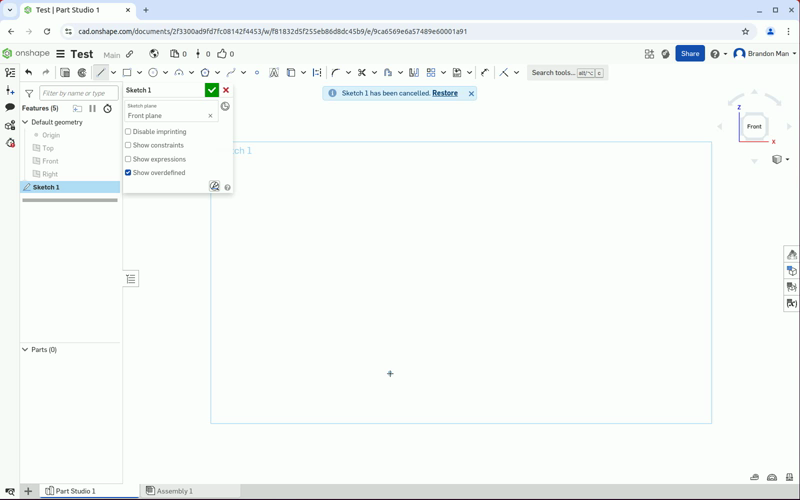
key_down(shift)
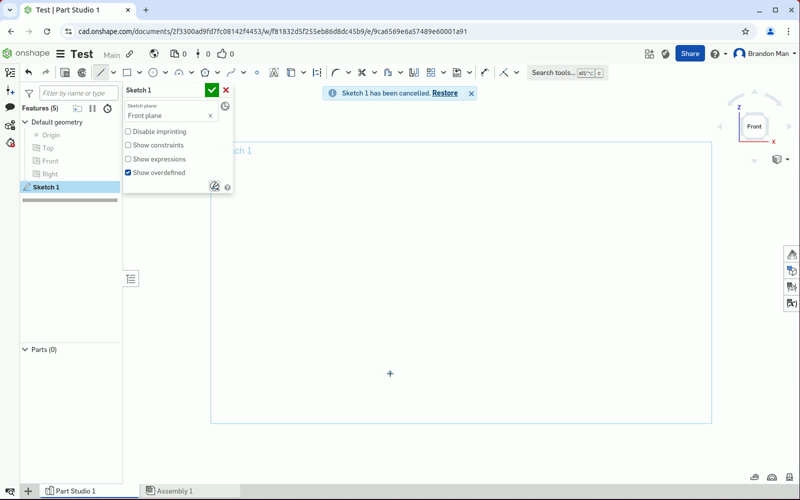
mouse_move(530, 373)
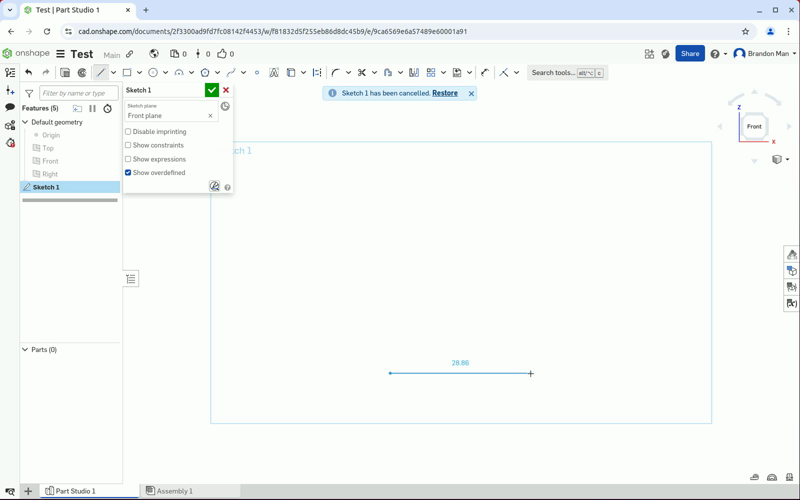
click(530, 373)
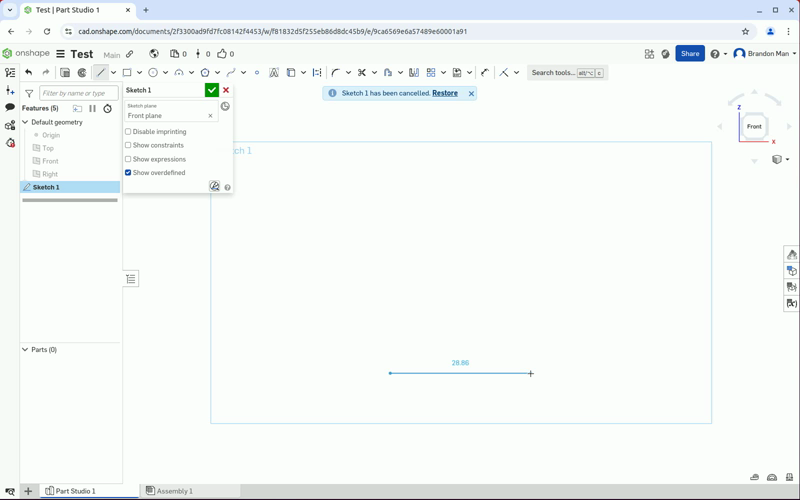
key_up(shift)
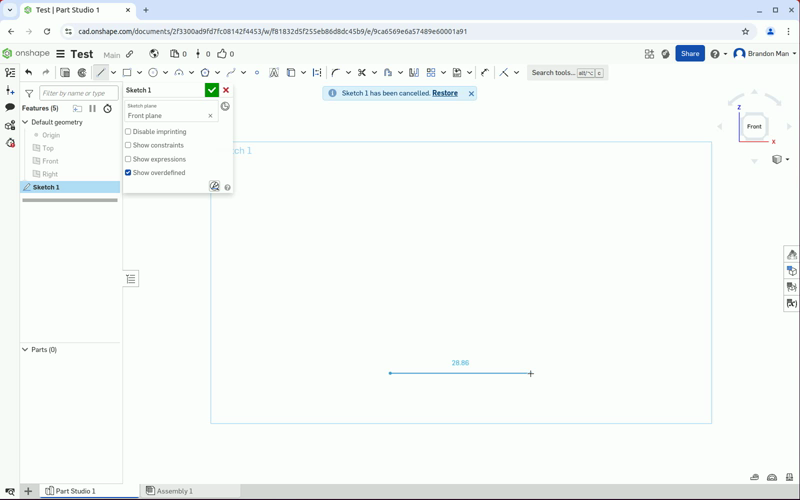
key_down(shift)
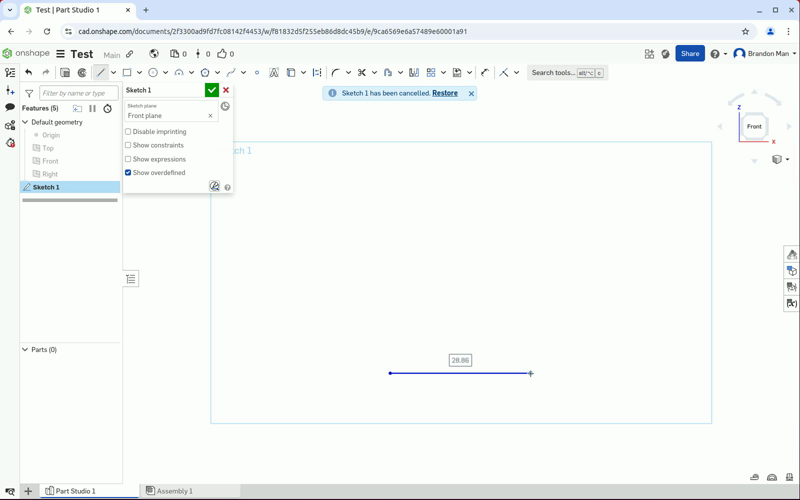
mouse_move(530, 232)
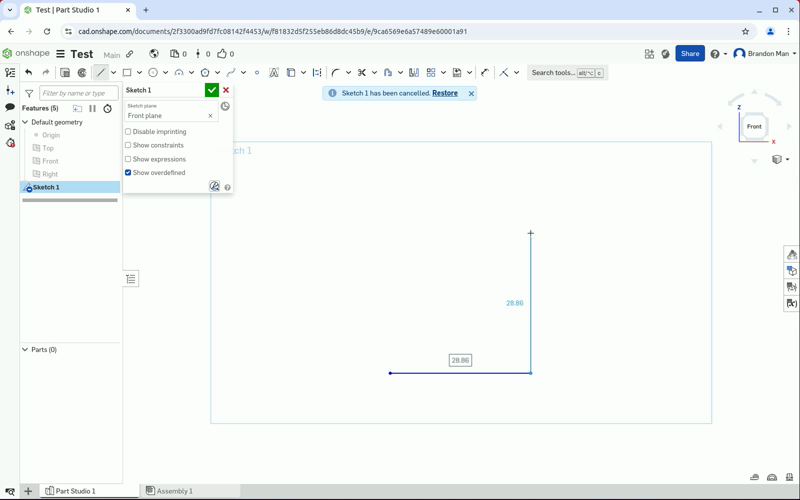
click(530, 232)
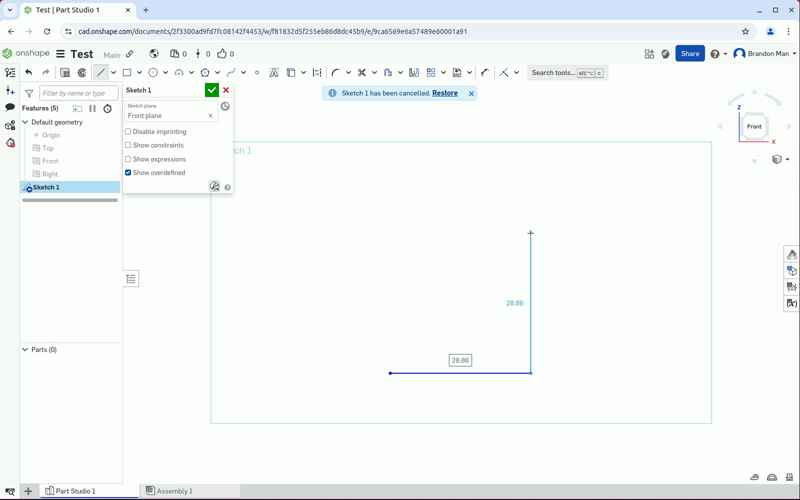
key_up(shift)
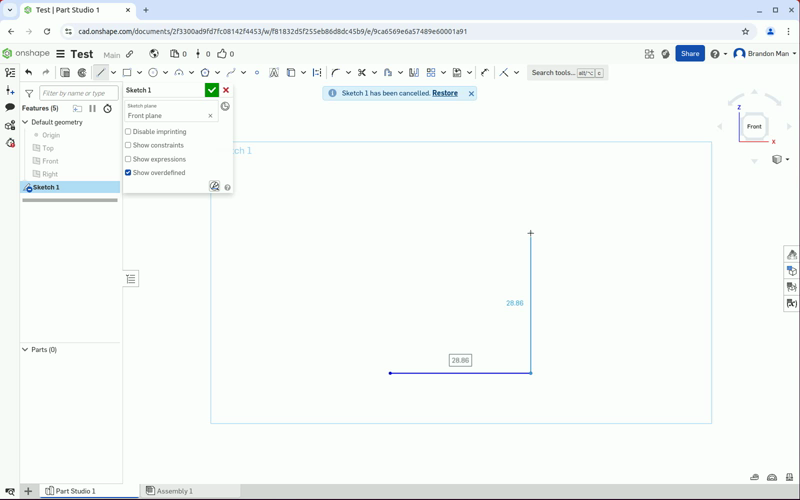
key_down(shift)
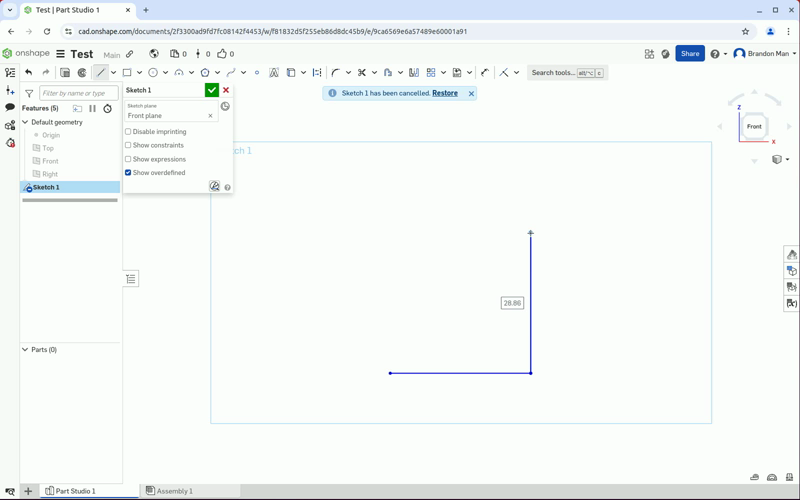
mouse_move(390, 232)
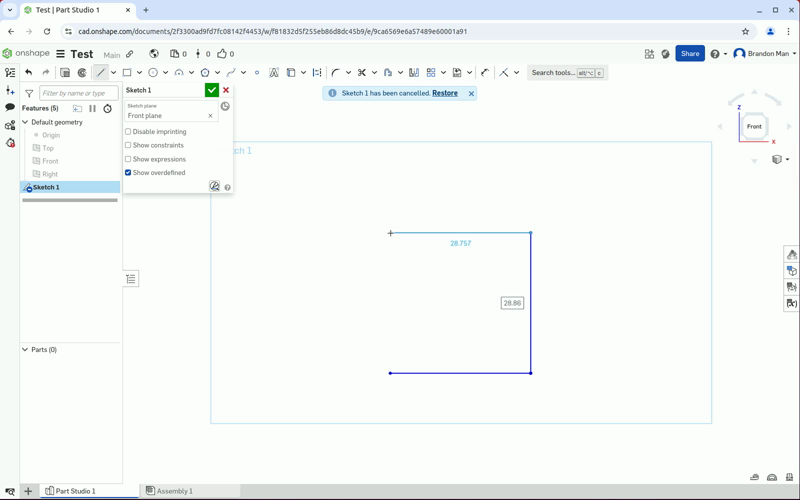
click(390, 232)
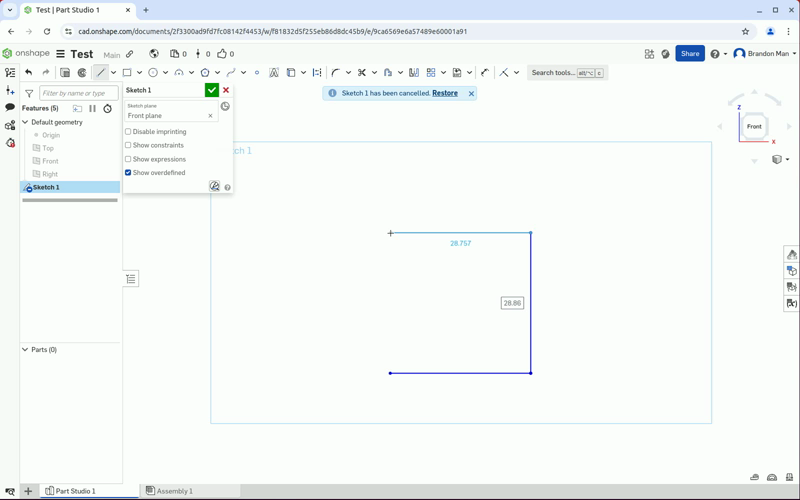
key_up(shift)
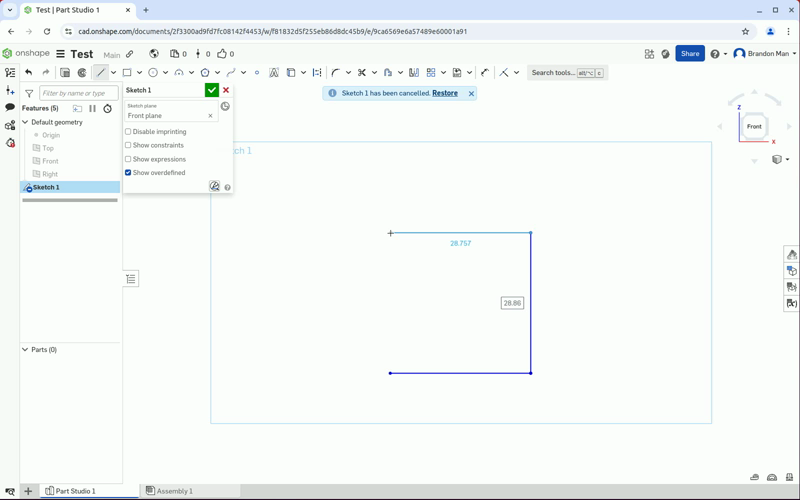
key_down(shift)
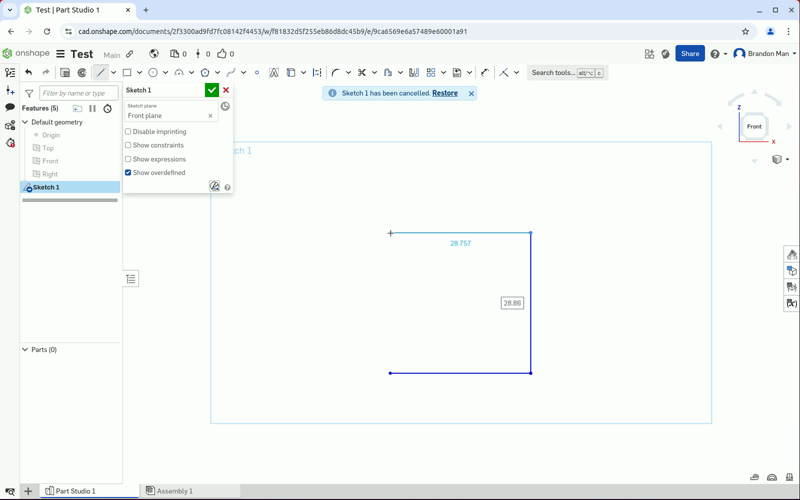
mouse_move(390, 373)
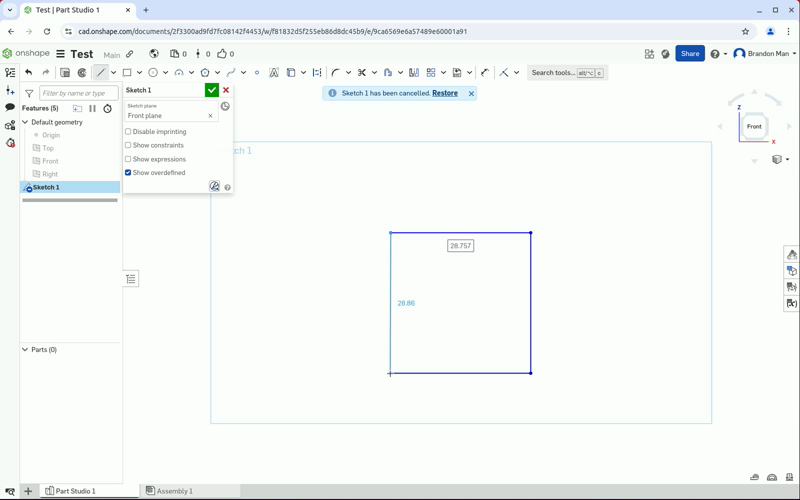
key_up(shift)
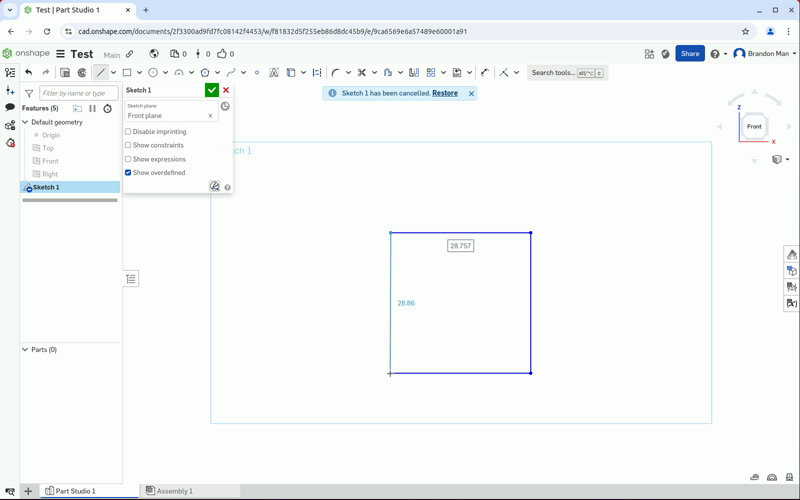
click(390, 373)
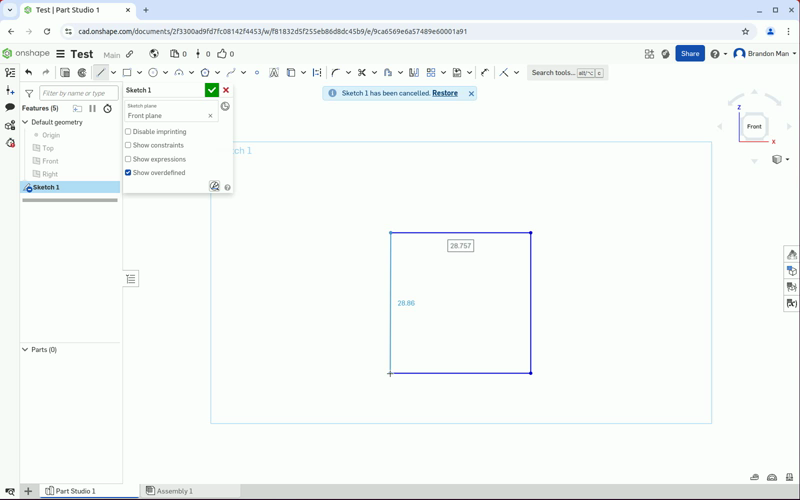
key(esc)
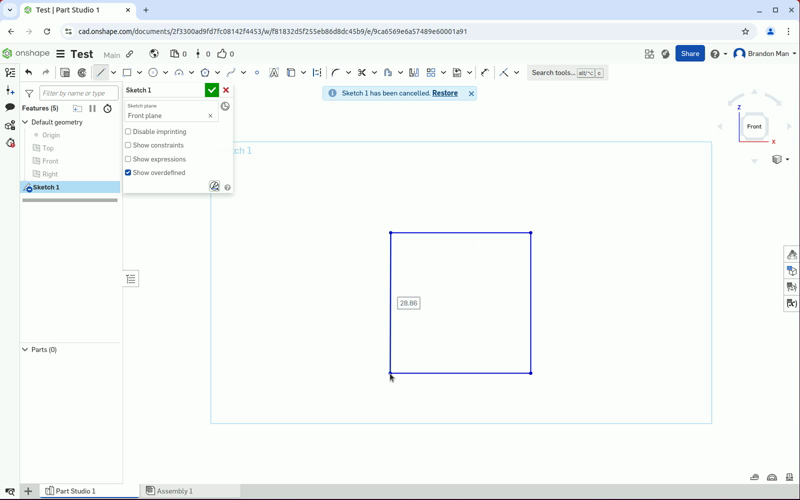
mouse_move(497, 330)
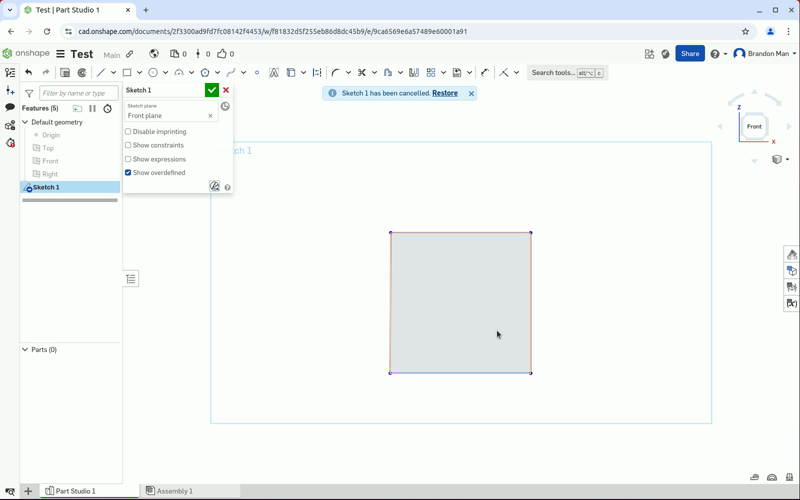
click(497, 330)
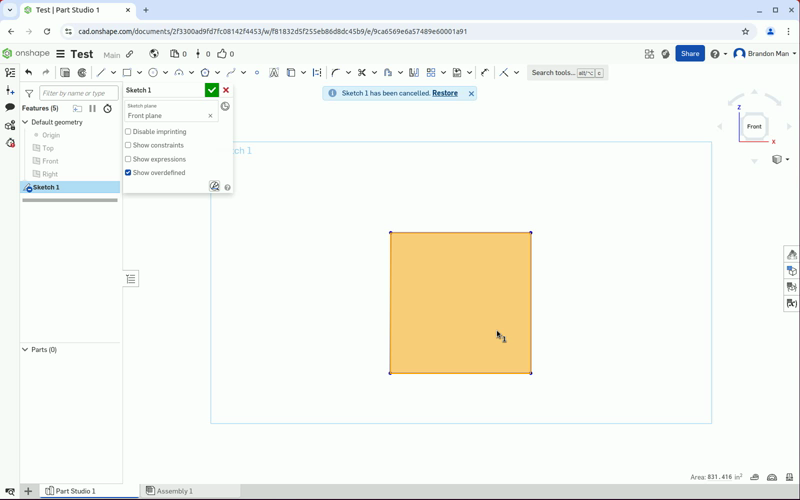
mouse_move(73, 352)
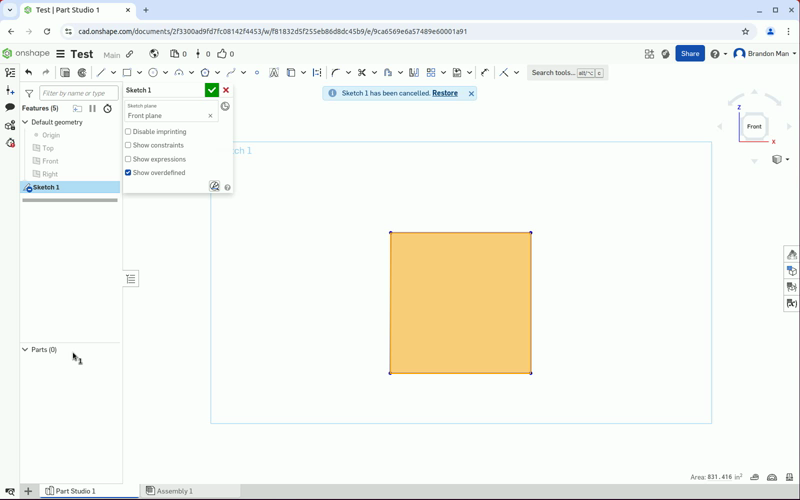
key(shift+y)
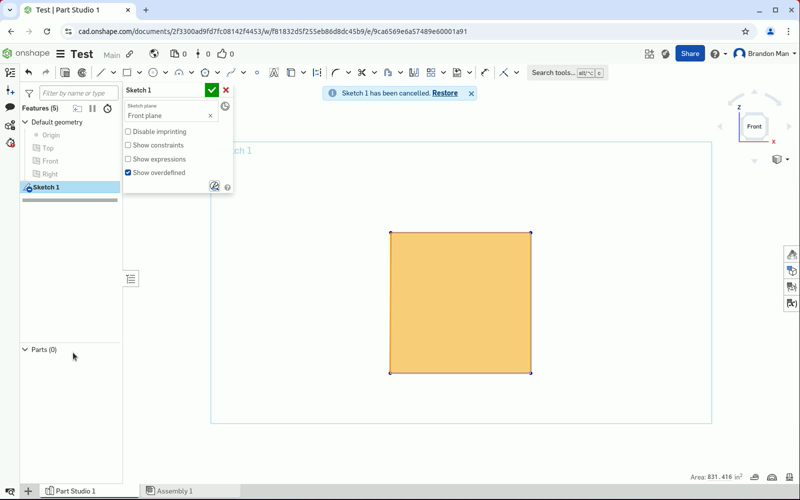
key(shift+e)
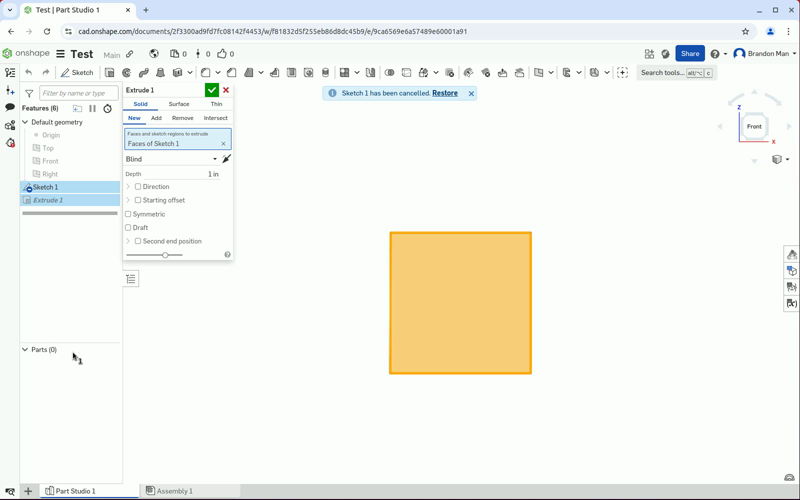
mouse_move(143, 106)
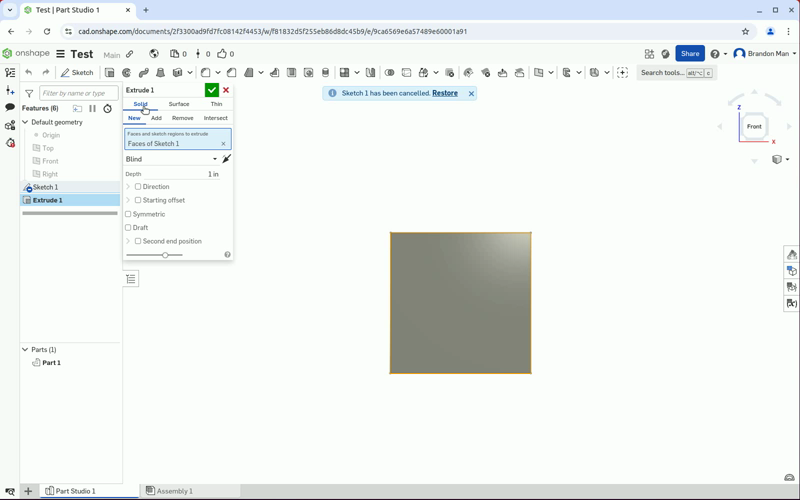
click(143, 106)
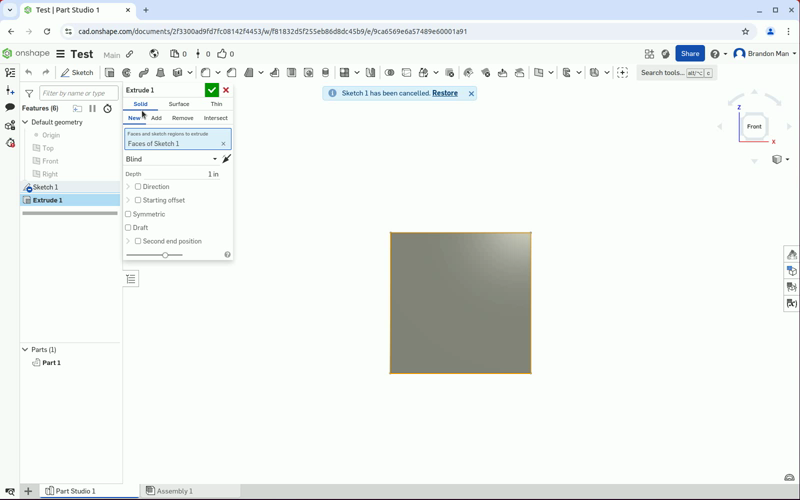
mouse_move(137, 120)
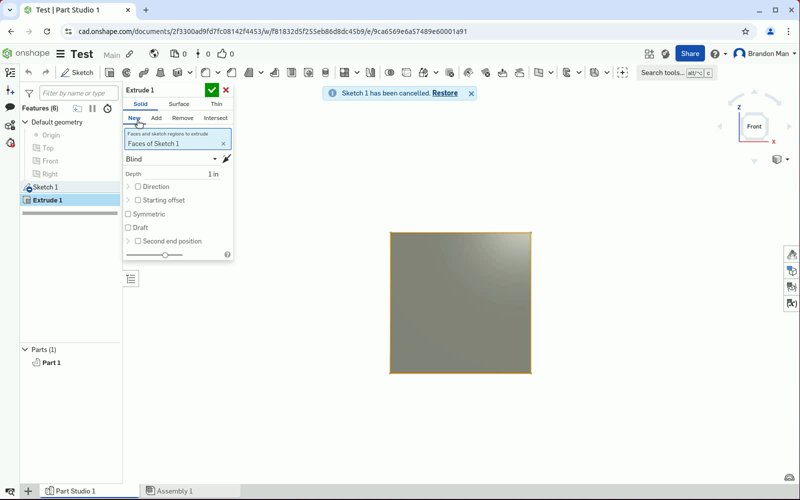
click(137, 120)
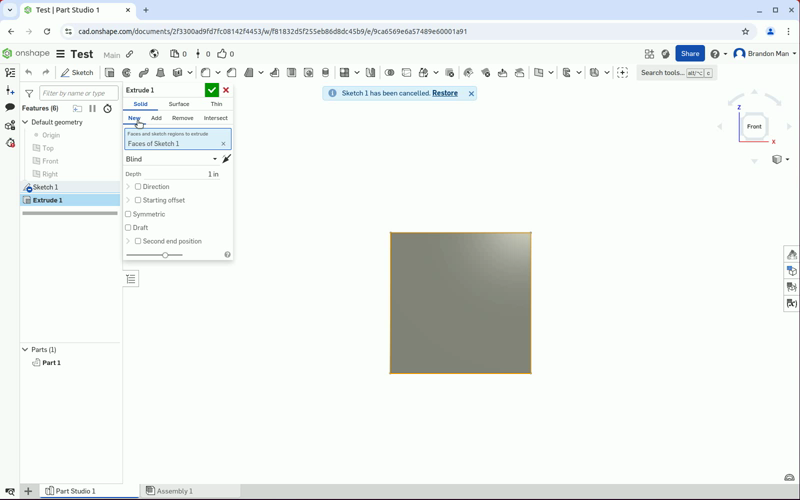
key(tab, 4)
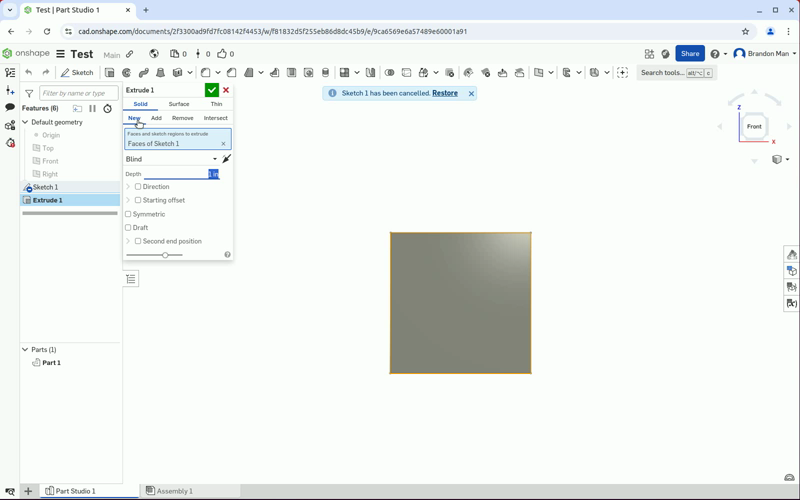
text(2.407)
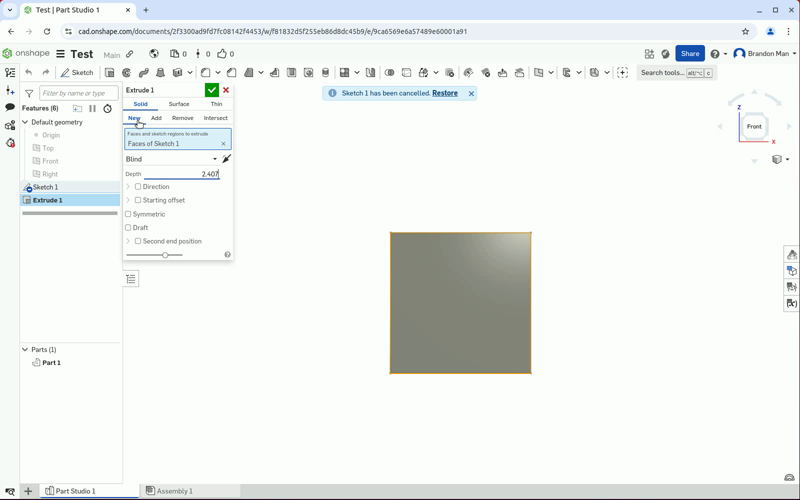
key(enter)
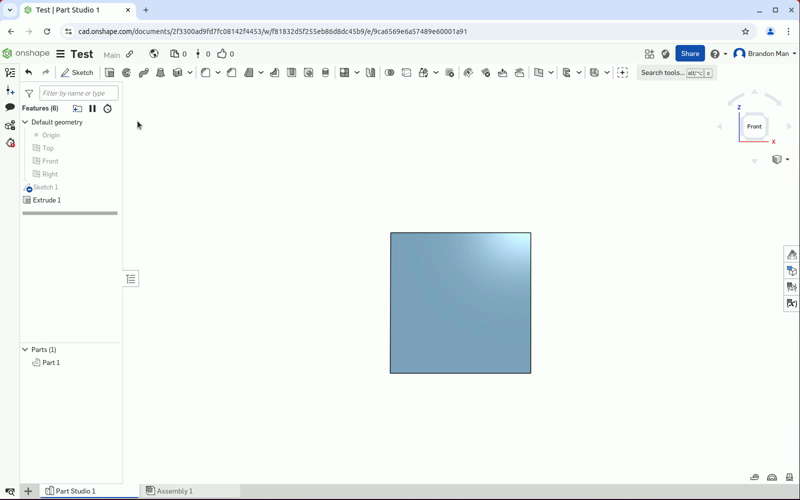
key(shift+h)
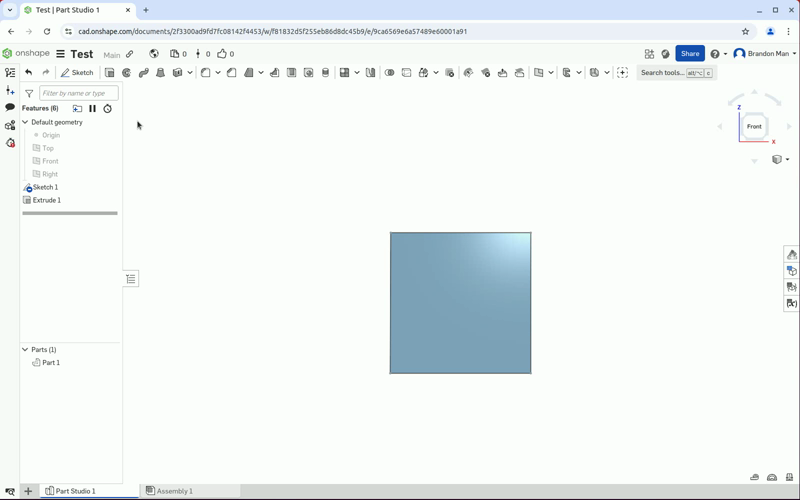
key(shift+h)
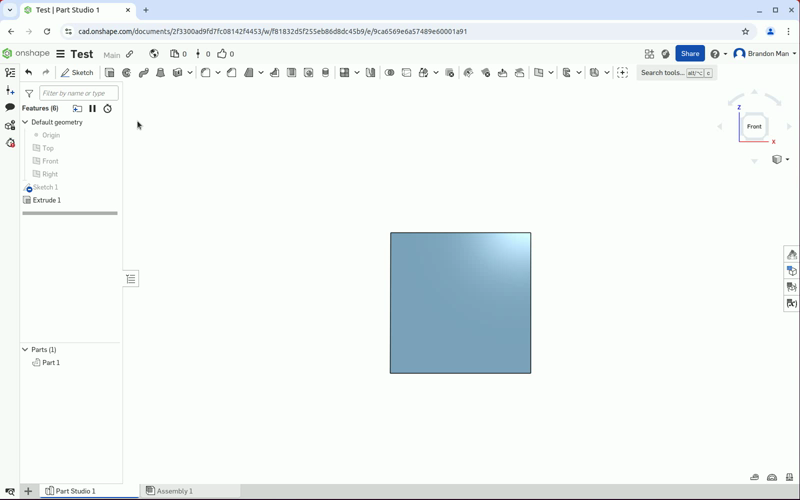
mouse_move(73, 189)
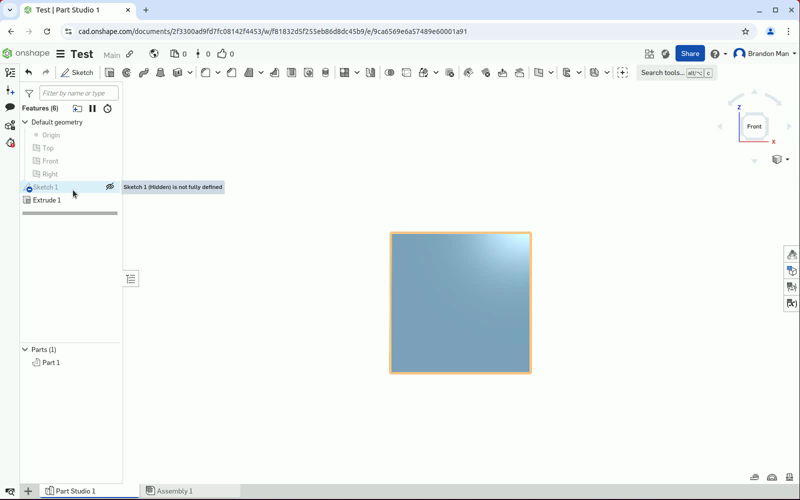
click(73, 189)
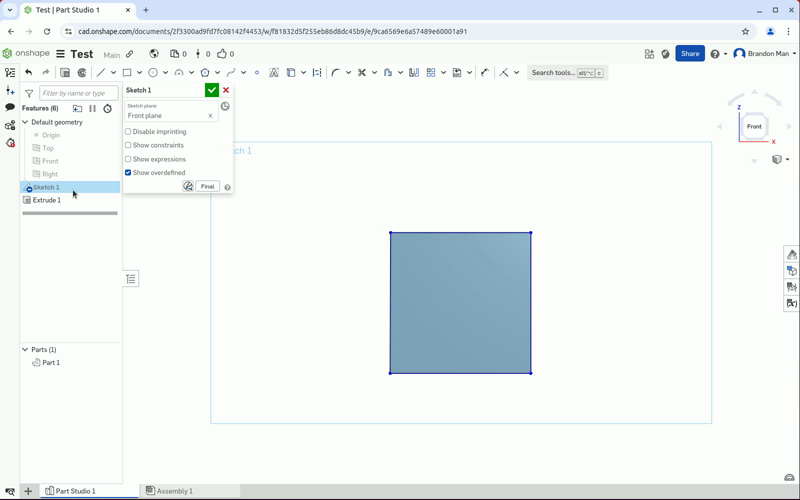
mouse_move(229, 92)
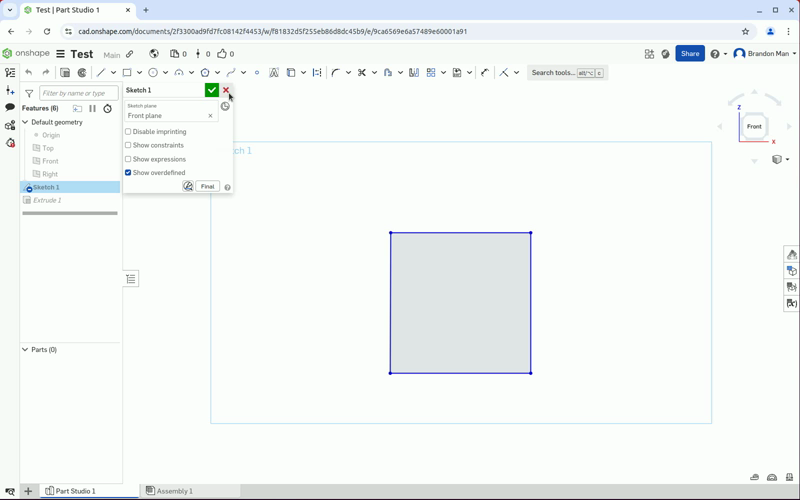
click(229, 92)
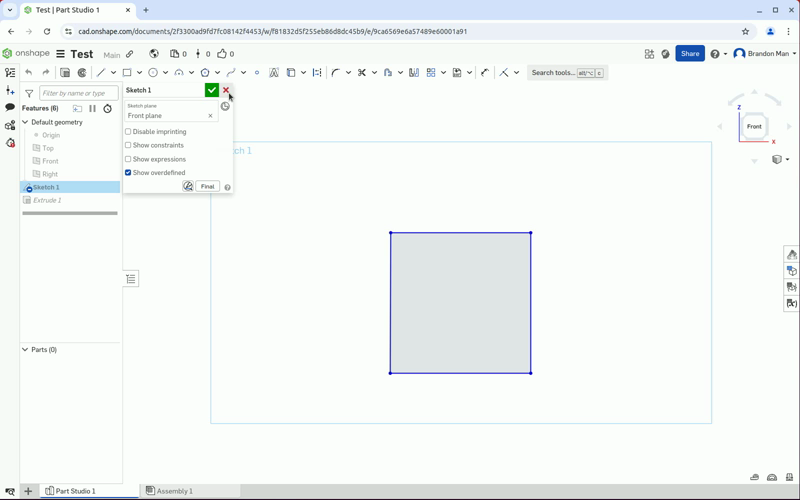
key(shift+s)
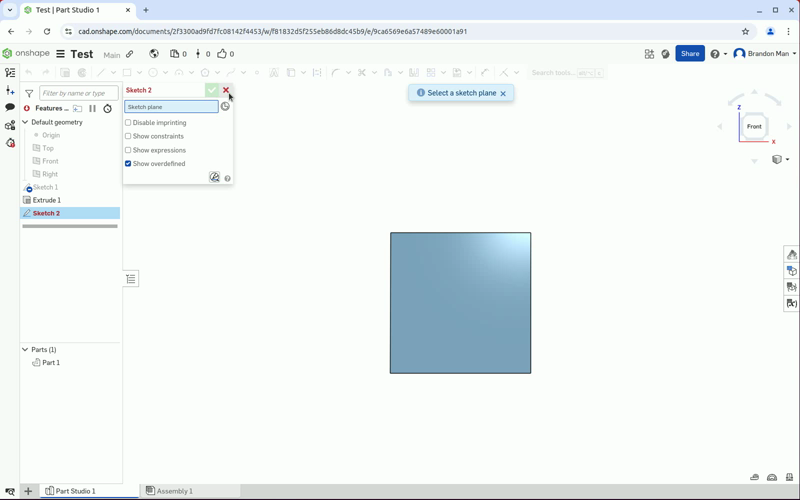
mouse_move(73, 163)
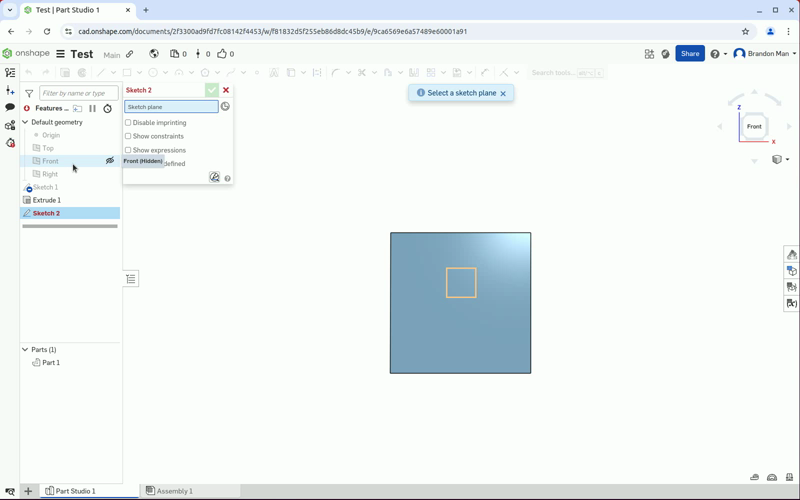
click(73, 163)
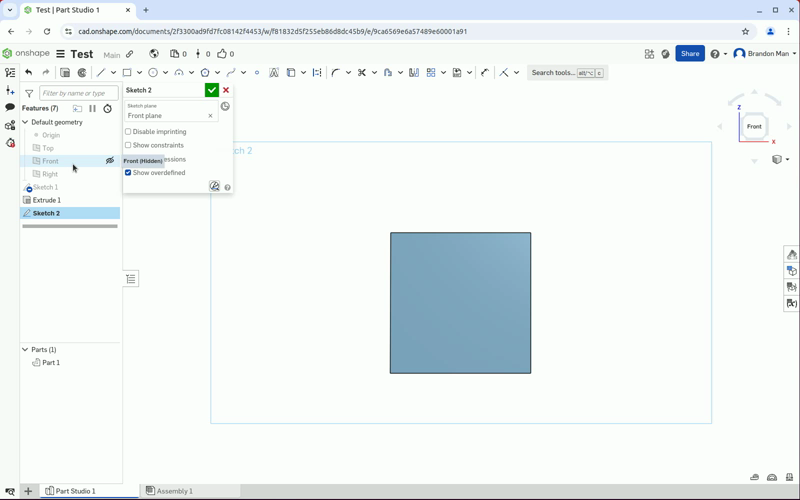
mouse_move(73, 352)
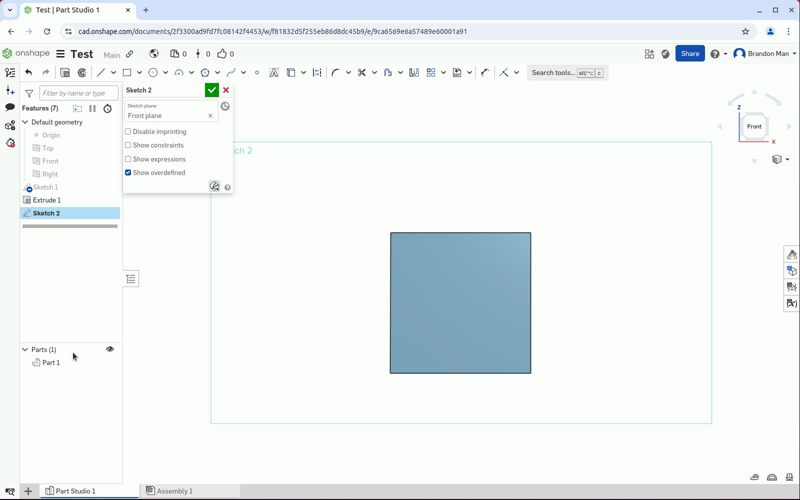
key(y)
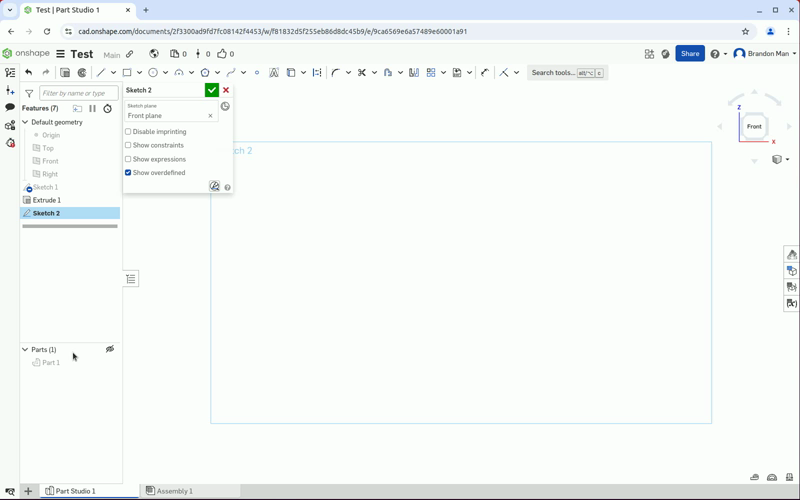
key(l)
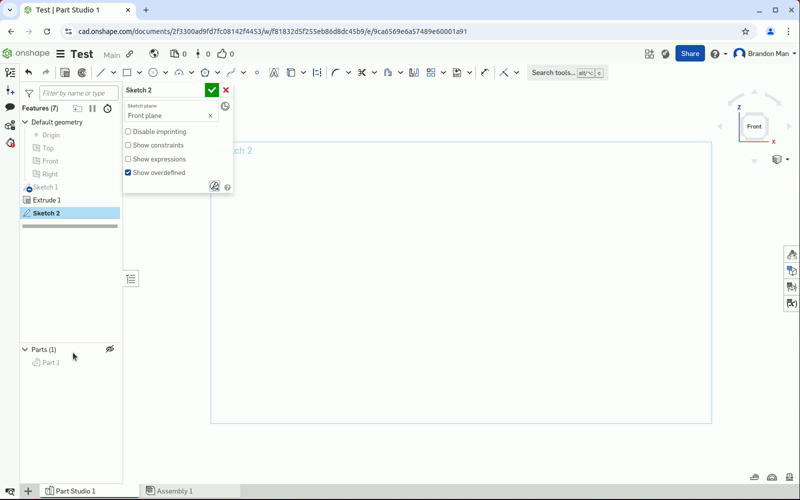
key_down(shift)
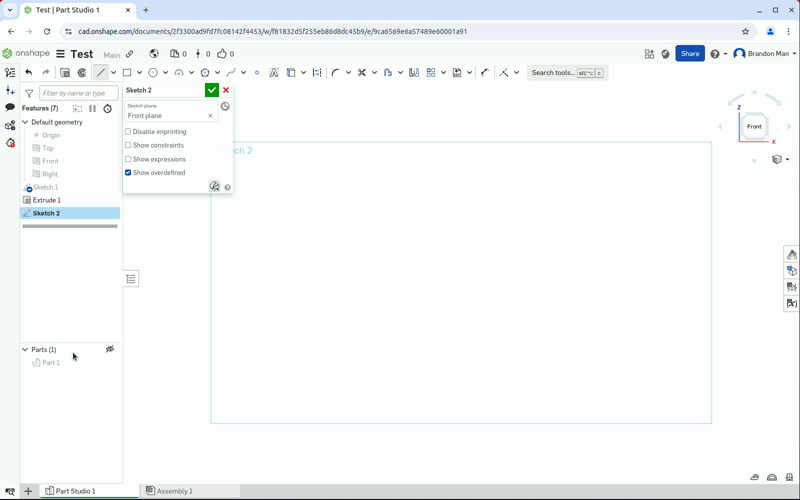
mouse_move(390, 232)
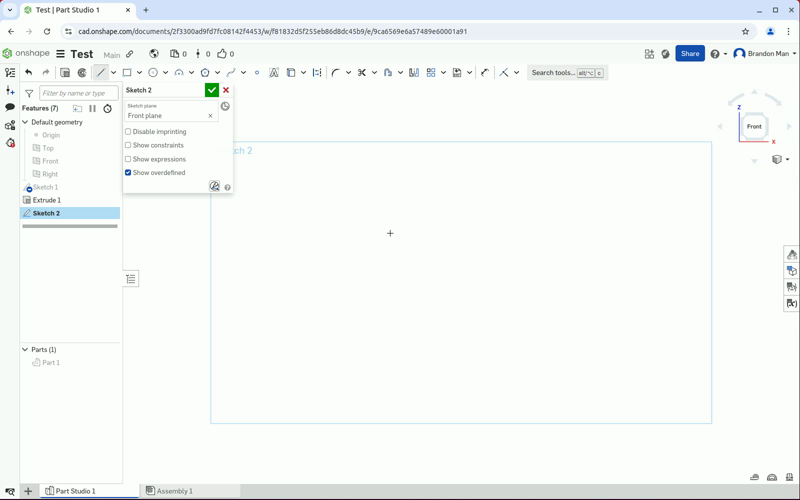
click(390, 232)
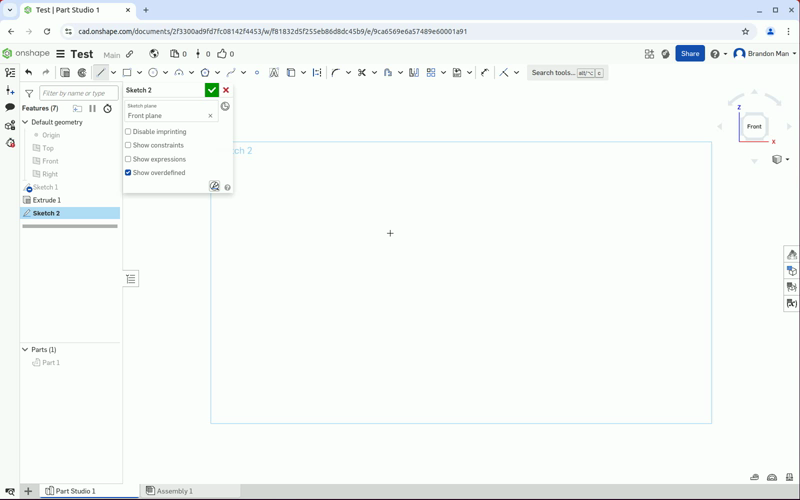
key_up(shift)
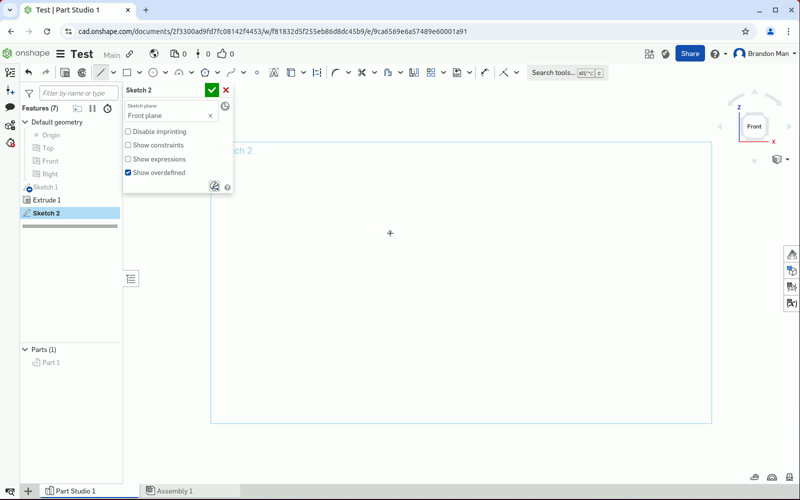
key_down(shift)
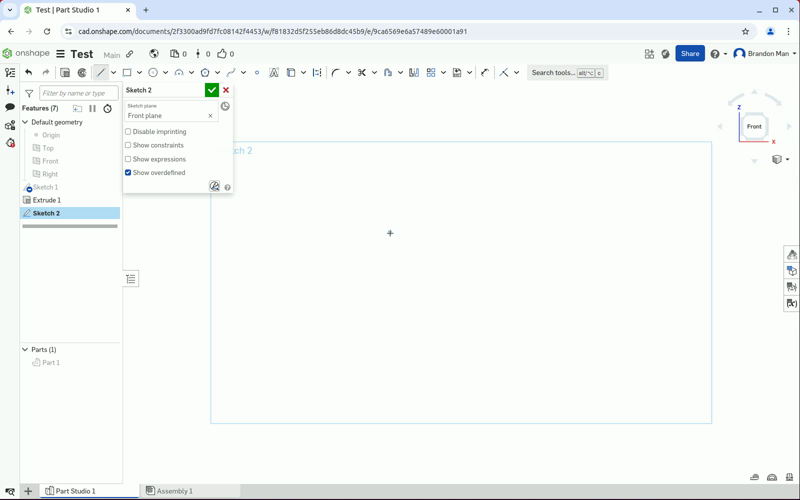
mouse_move(530, 232)
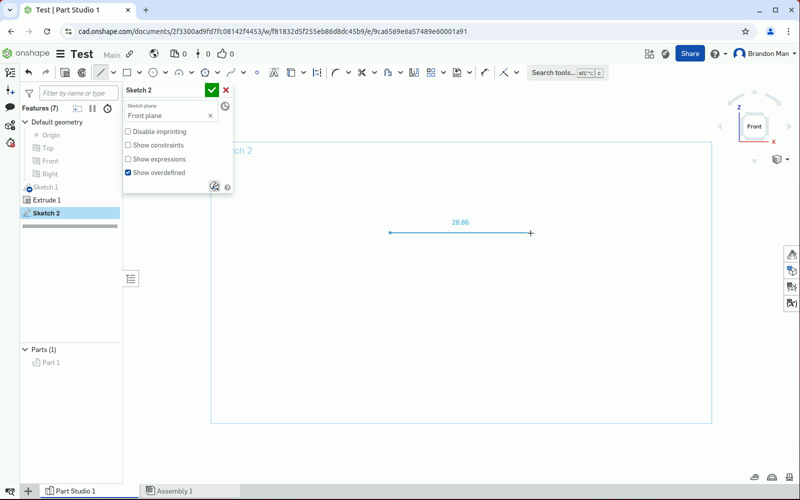
click(530, 232)
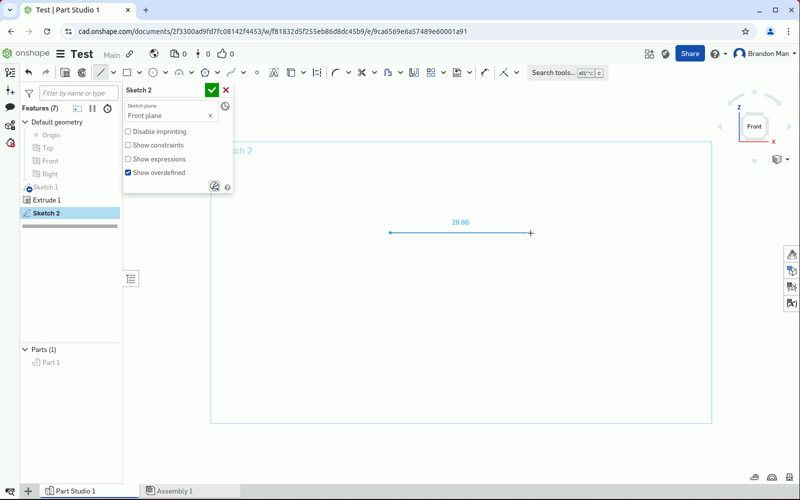
key_up(shift)
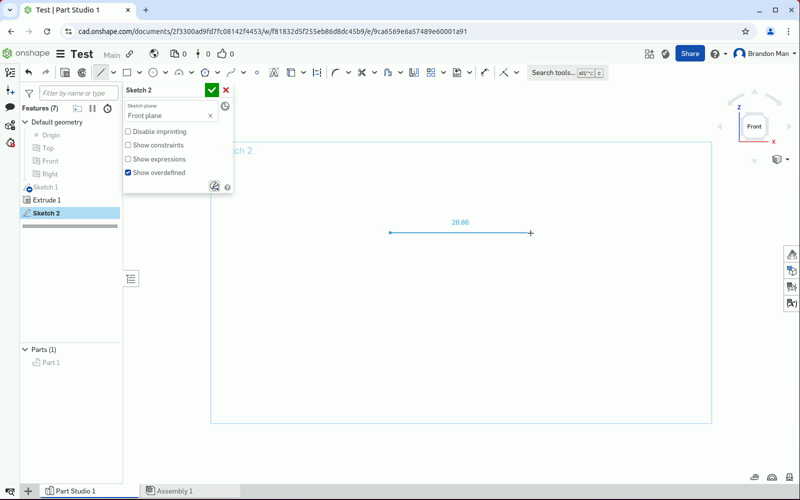
key_down(shift)
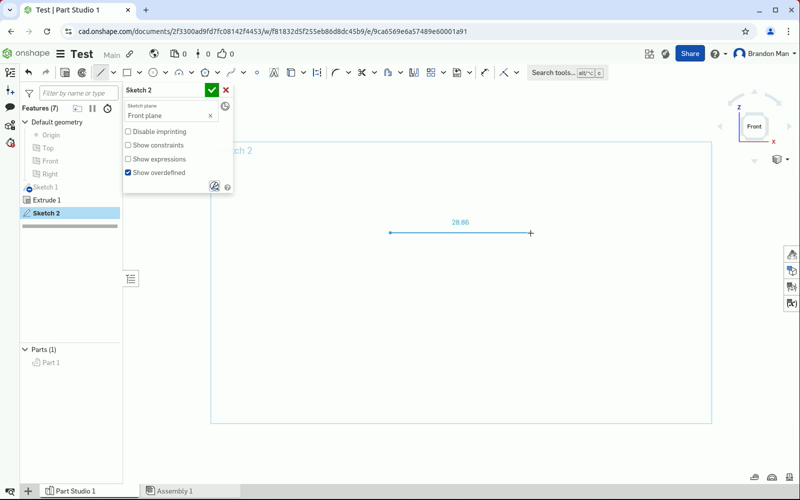
mouse_move(468, 170)
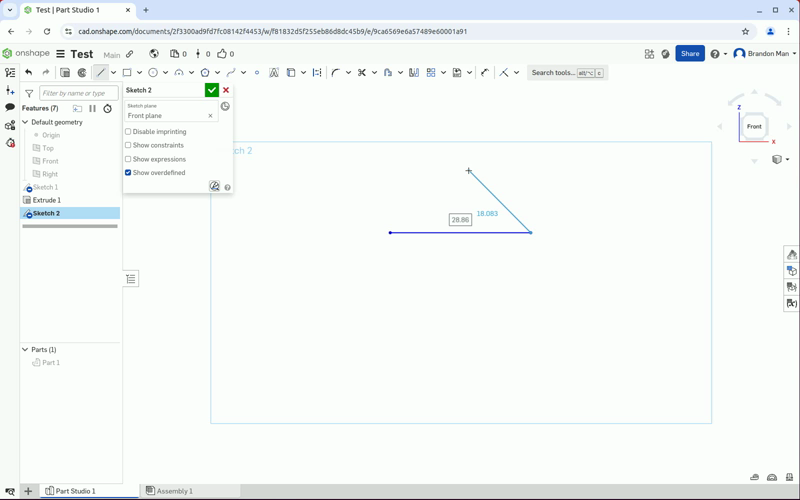
click(468, 170)
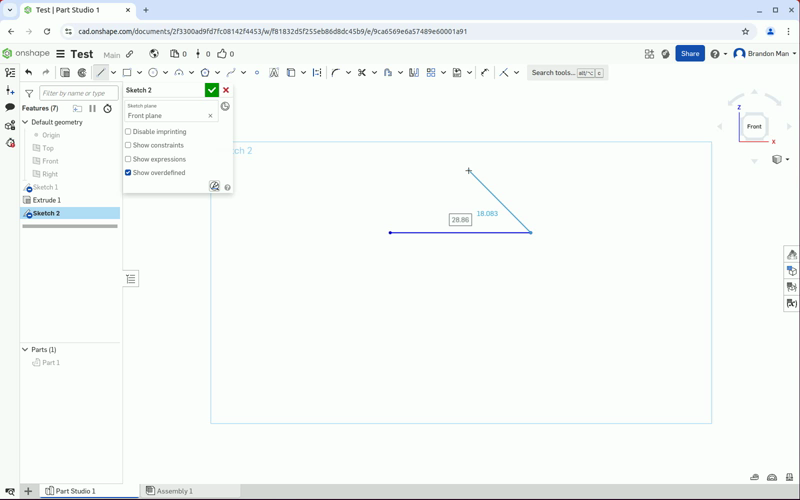
key_up(shift)
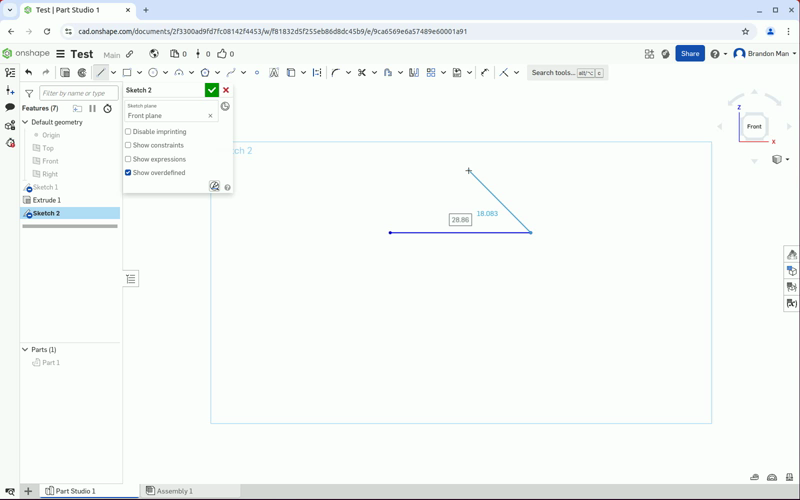
key_down(shift)
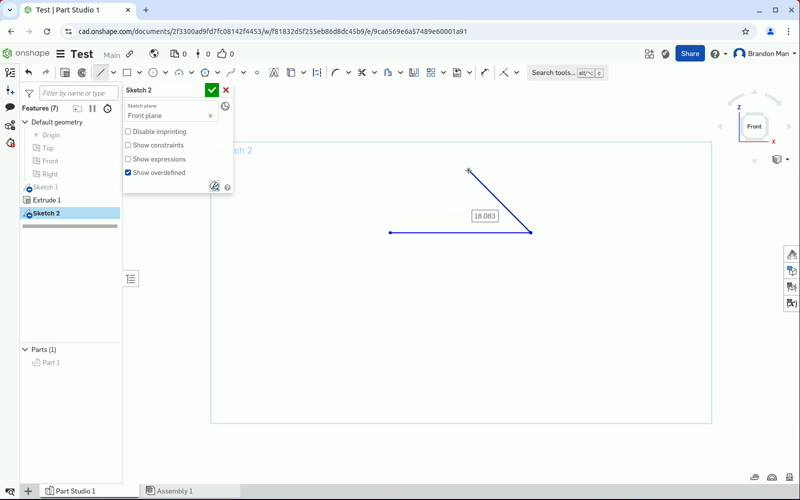
mouse_move(390, 170)
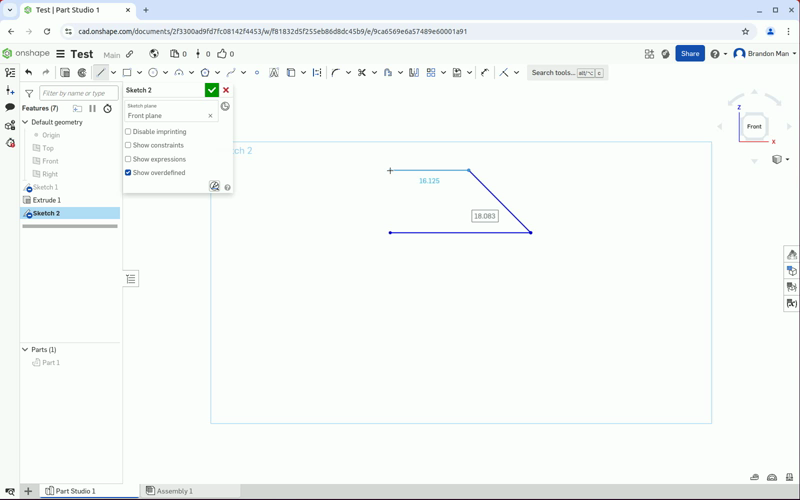
click(390, 170)
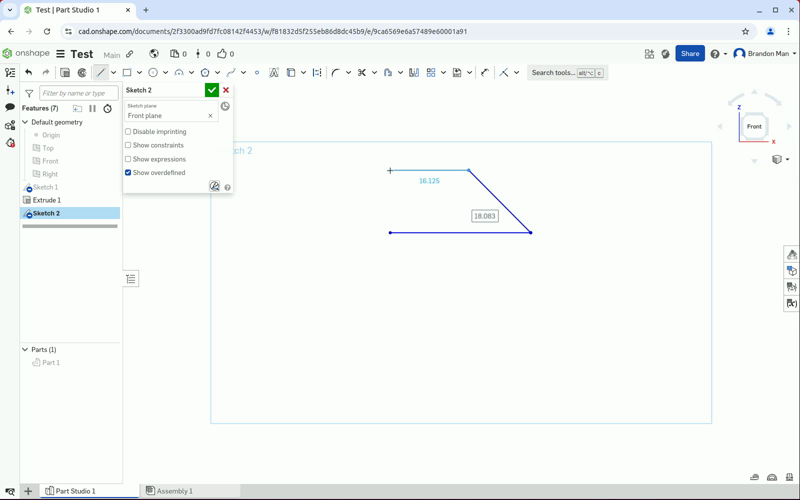
key_up(shift)
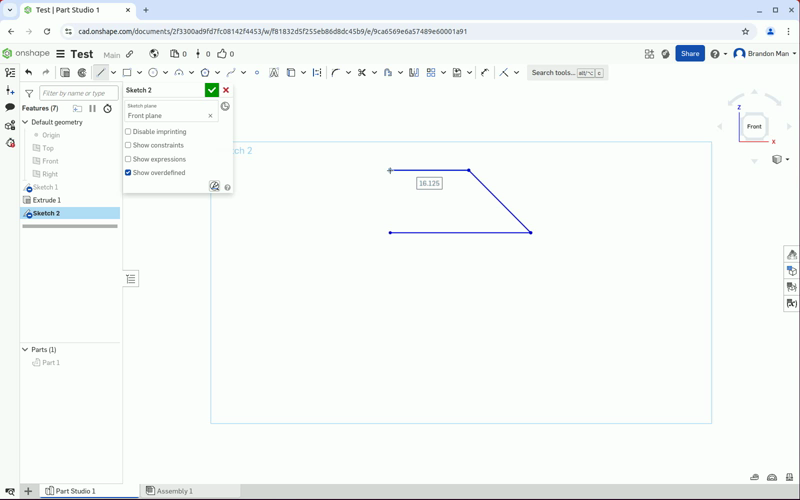
key_down(shift)
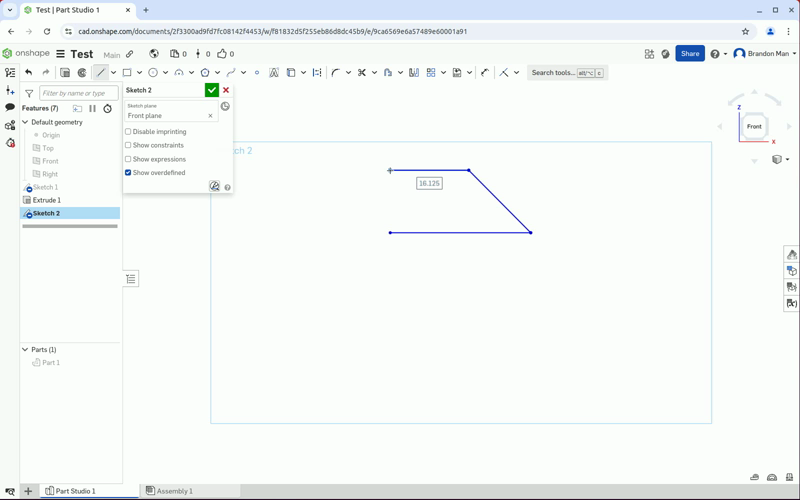
mouse_move(390, 232)
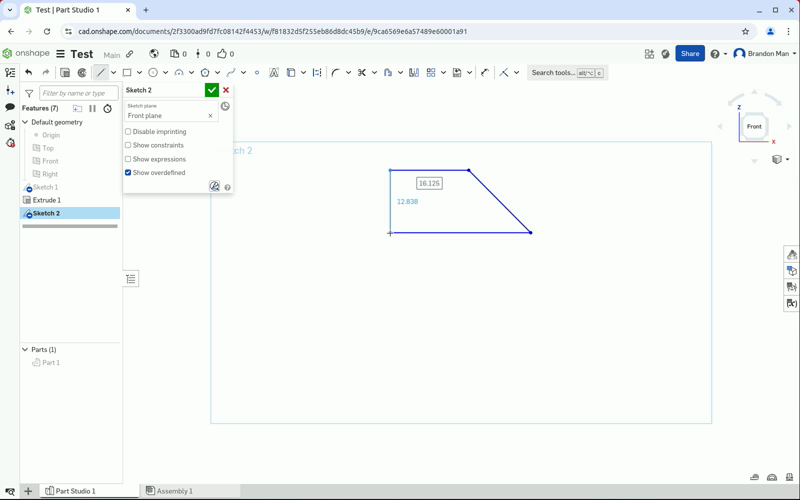
key_up(shift)
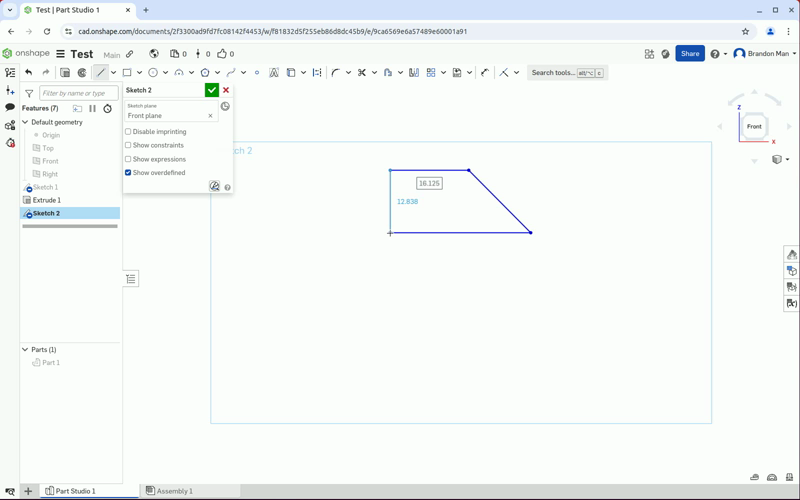
click(390, 232)
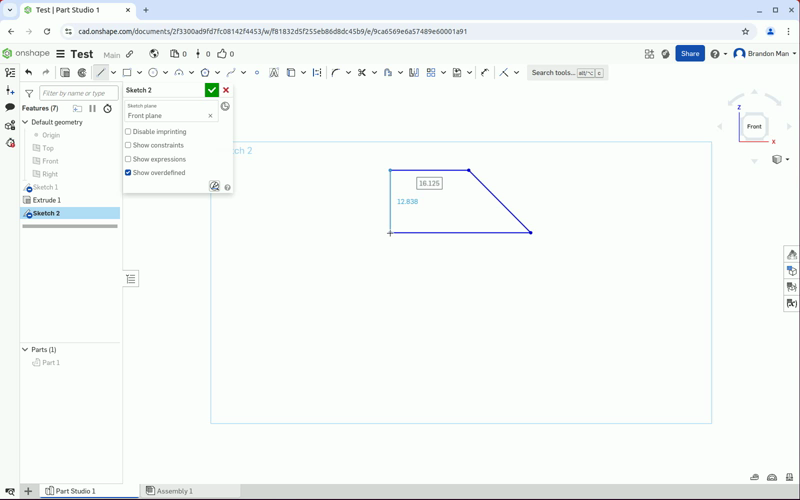
key(esc)
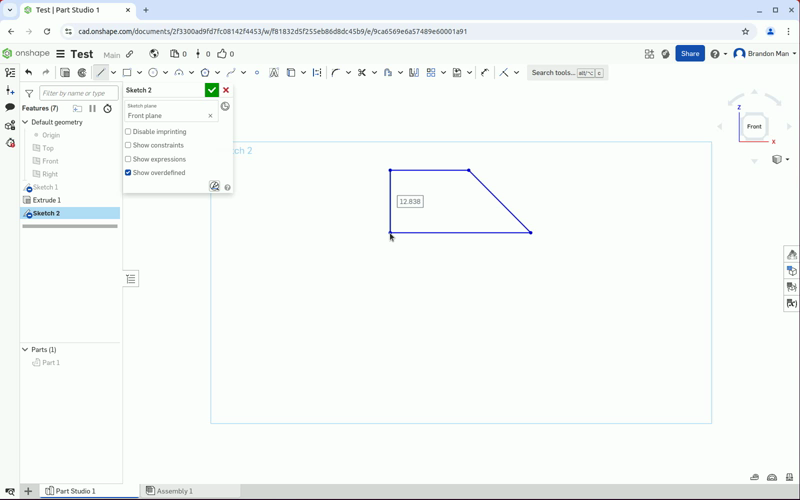
mouse_move(456, 189)
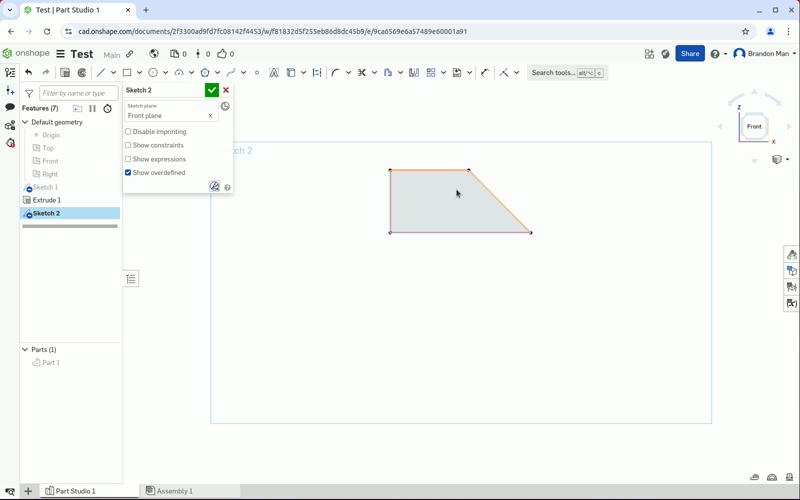
click(456, 189)
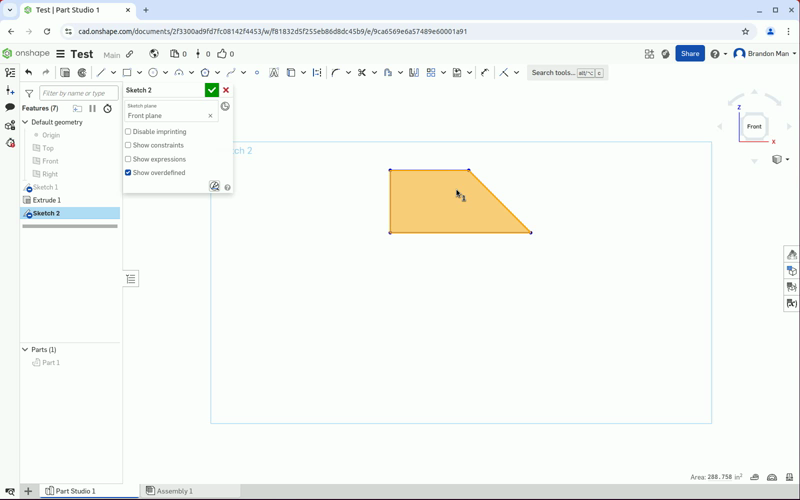
mouse_move(73, 352)
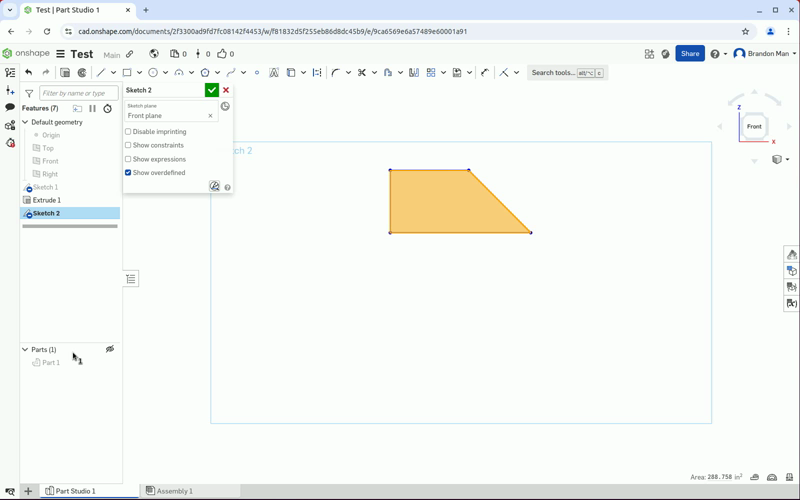
key(shift+y)
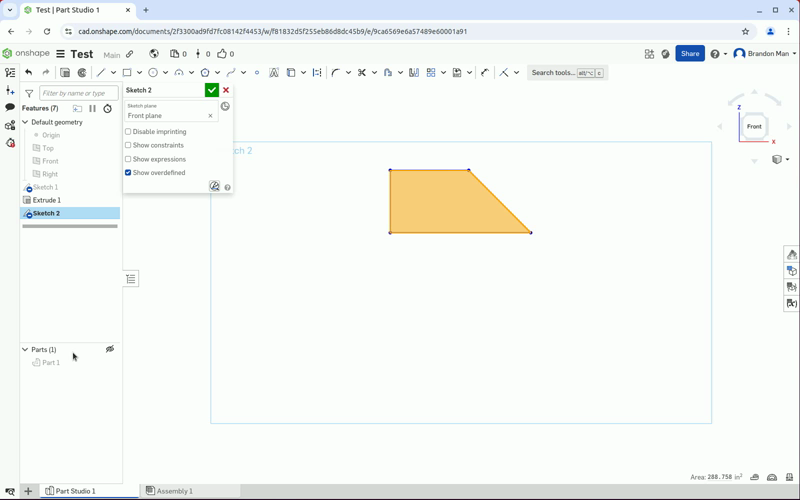
key(shift+e)
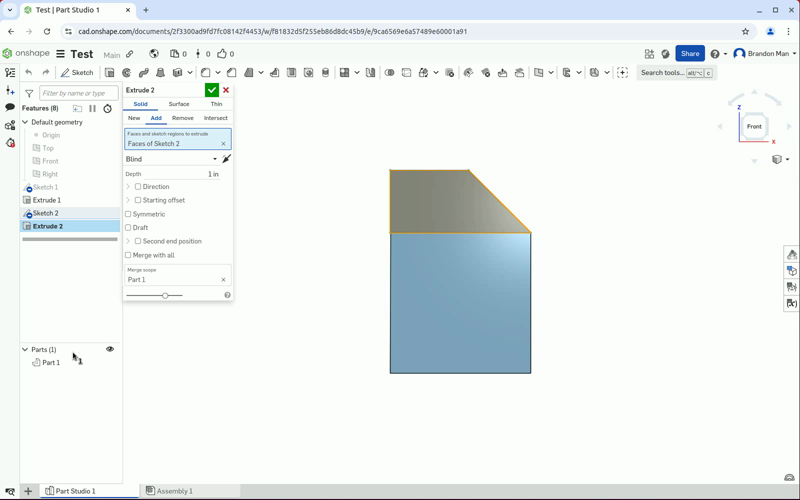
mouse_move(143, 106)
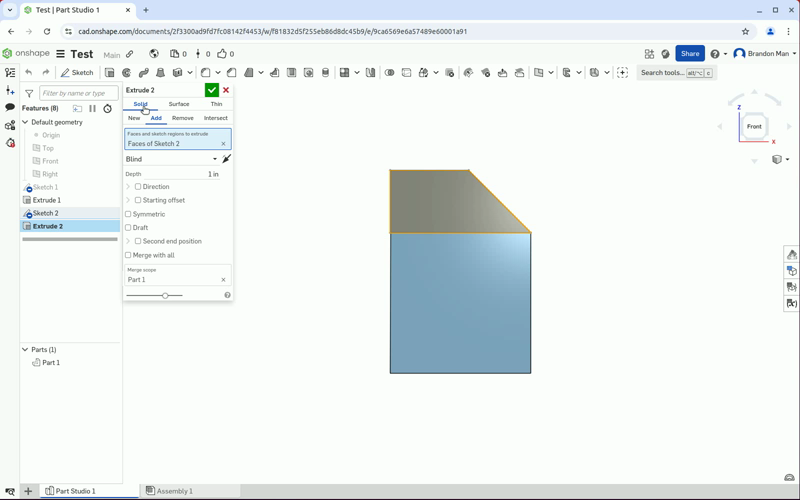
click(143, 106)
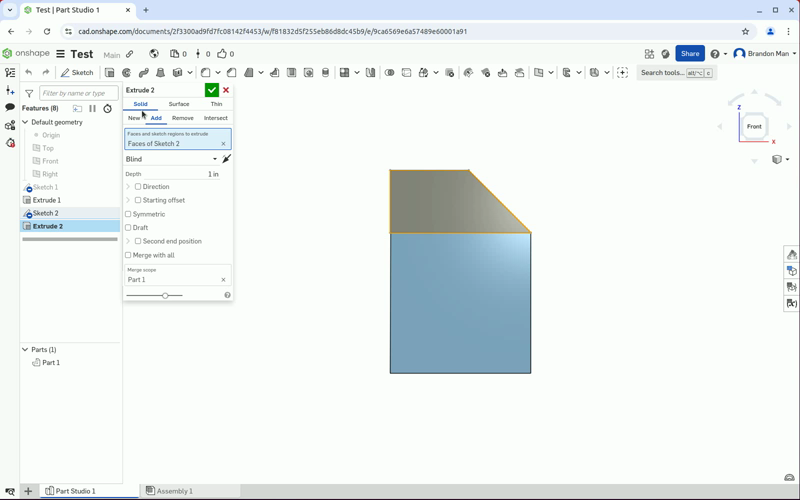
mouse_move(137, 120)
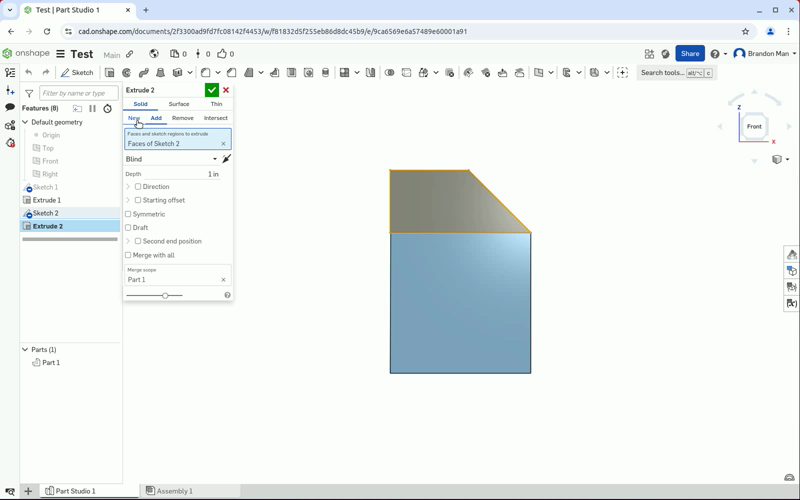
click(137, 120)
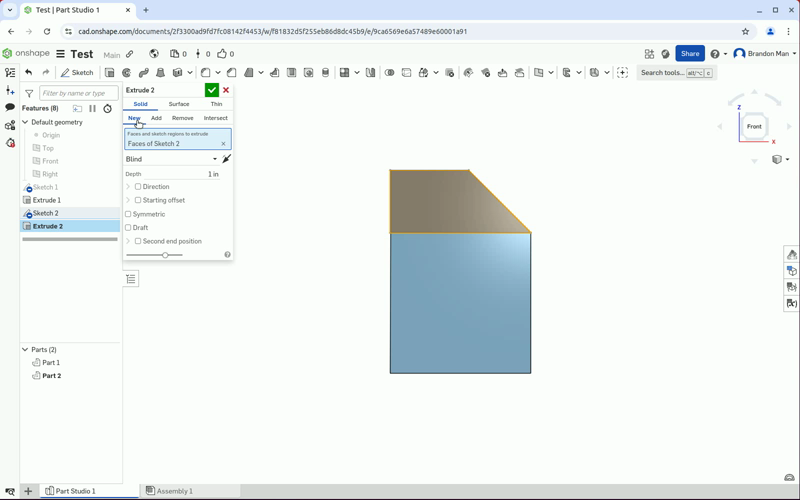
key(tab, 4)
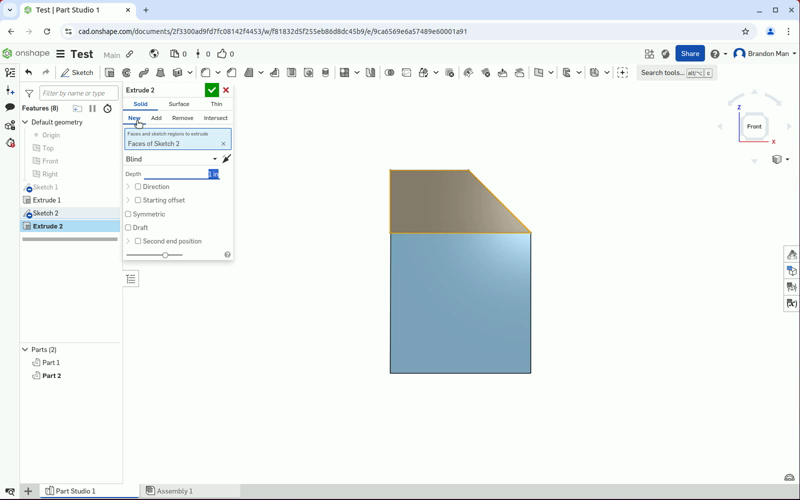
text(2.407)
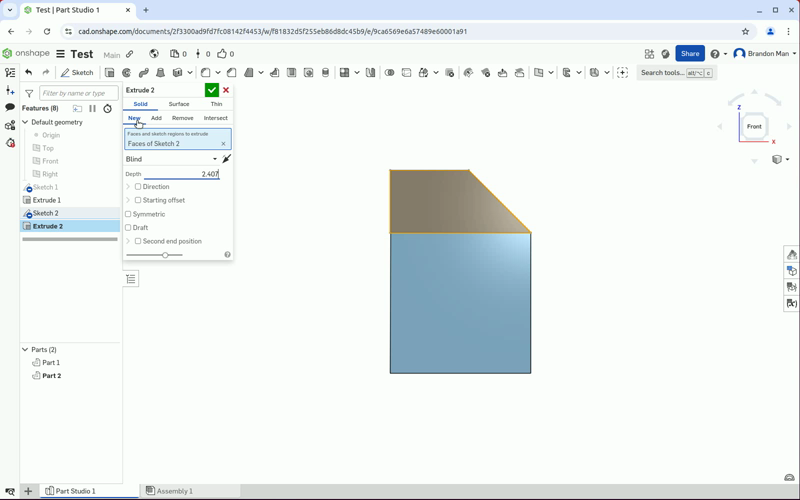
key(enter)
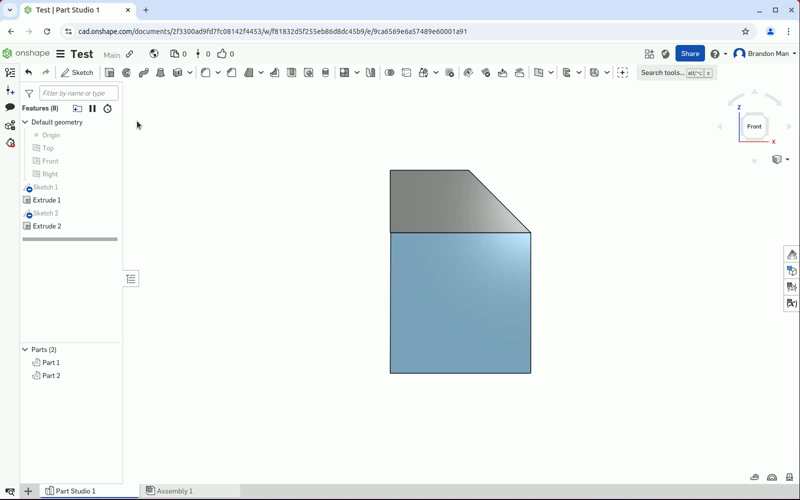
key(shift+h)
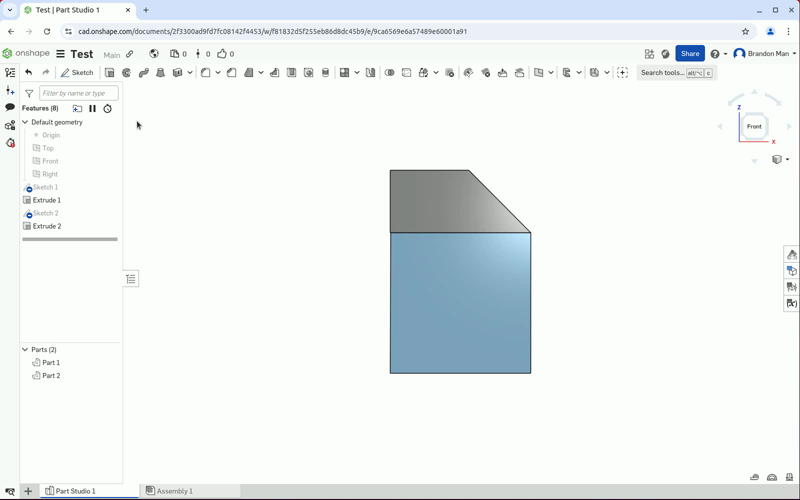
key(shift+h)
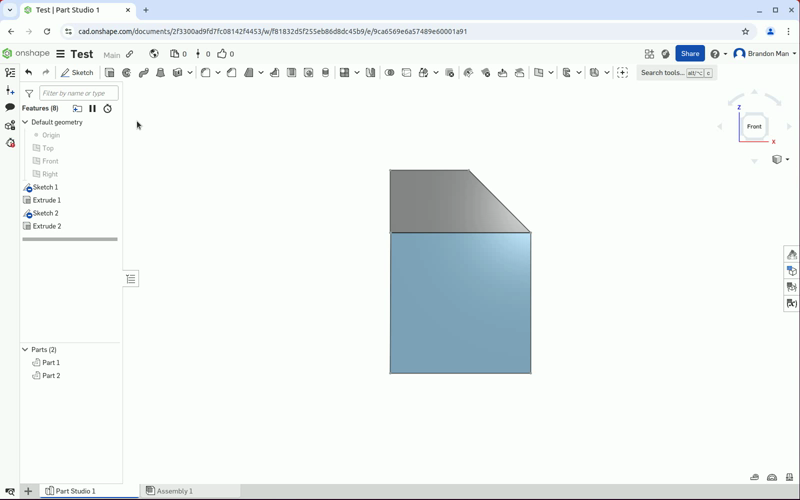
key(shift+7)
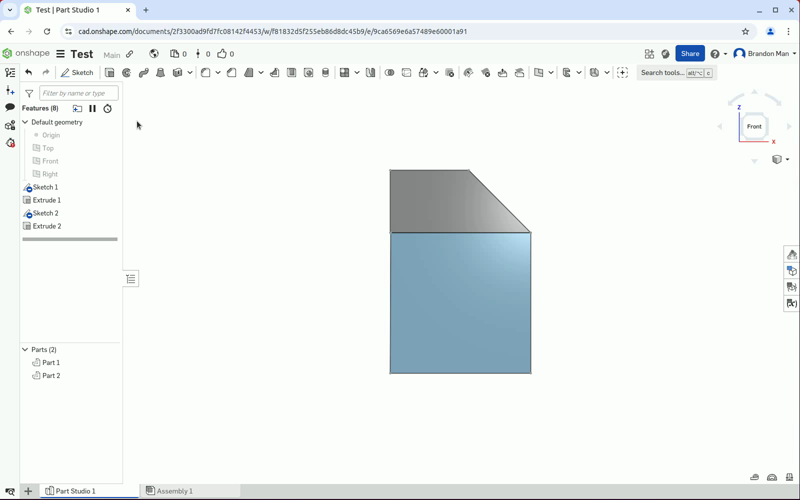
key(left, 2)
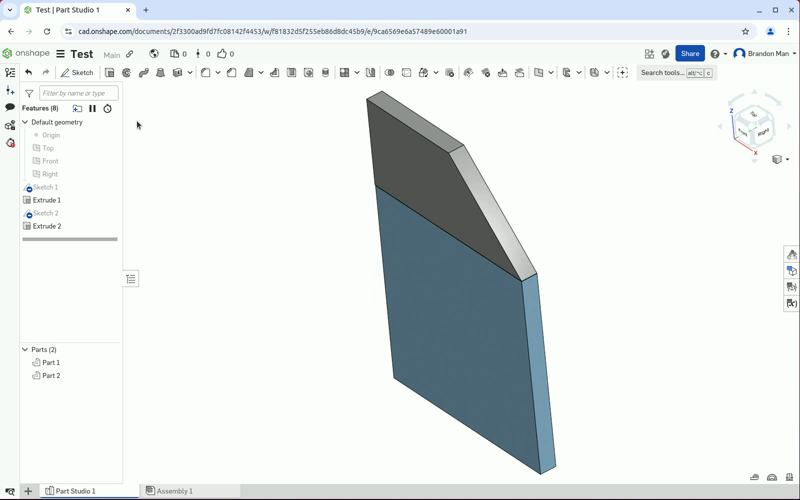
key(down, 2)
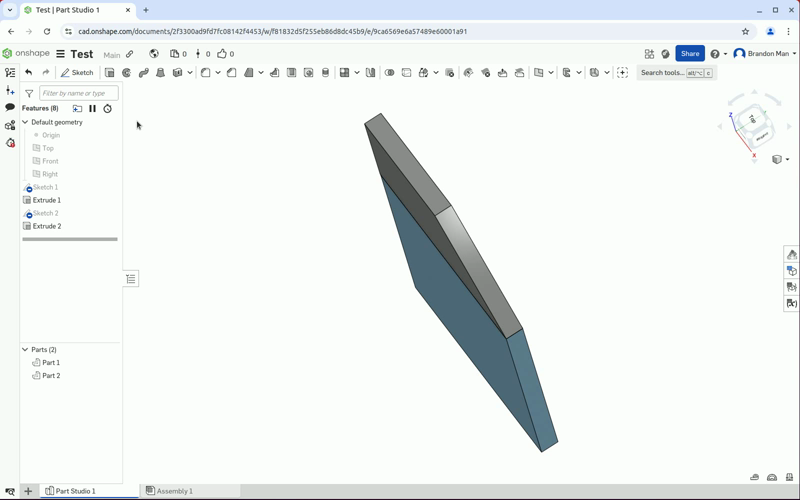
key(up, 2)
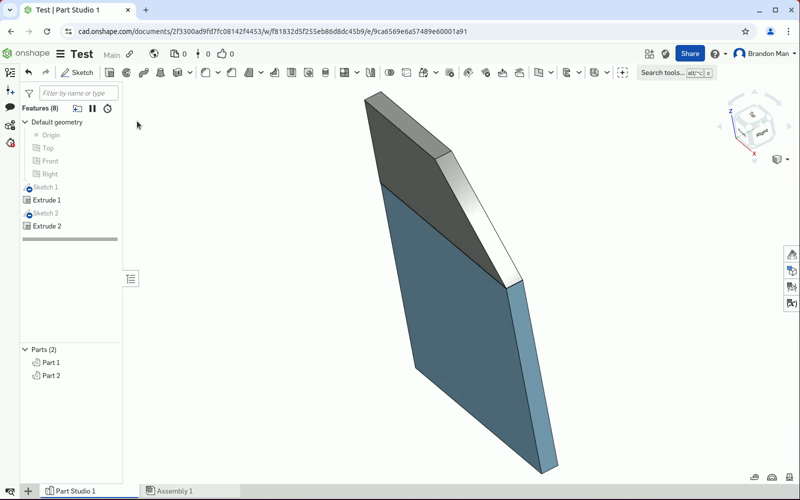
key(right, 2)
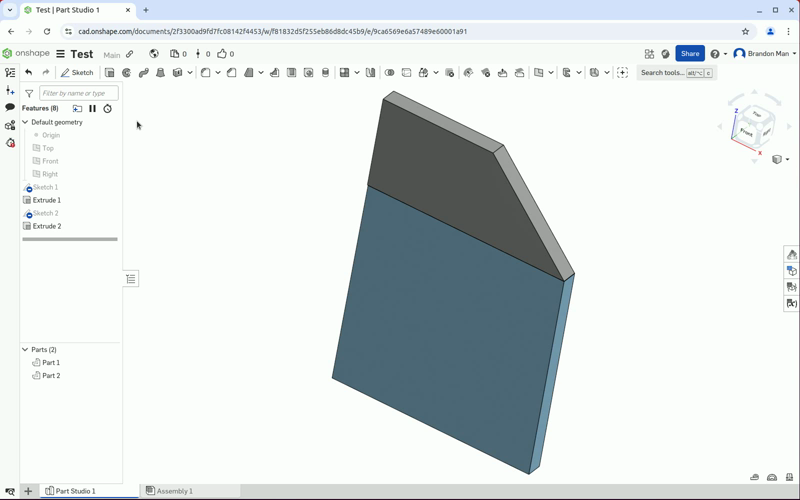
mouse_move(73, 189)
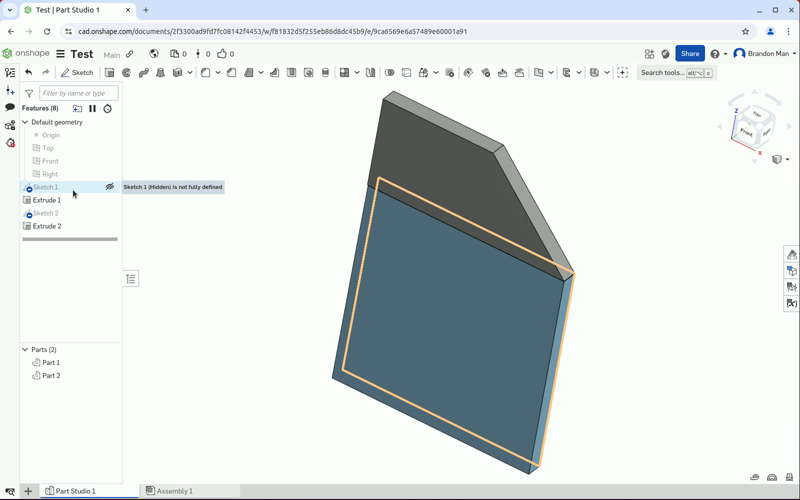
click(73, 189)